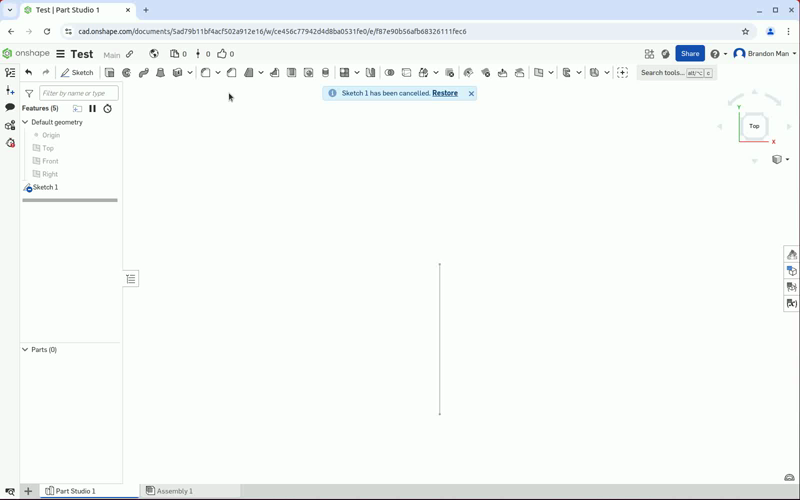
key(shift+h)
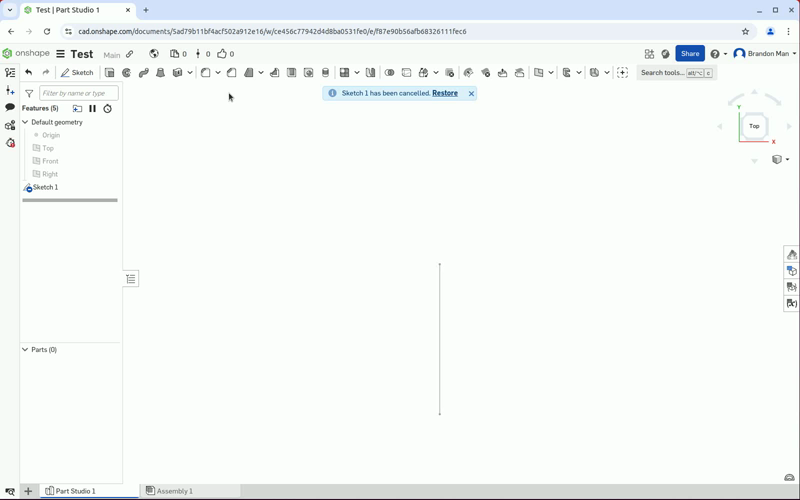
key(shift+s)
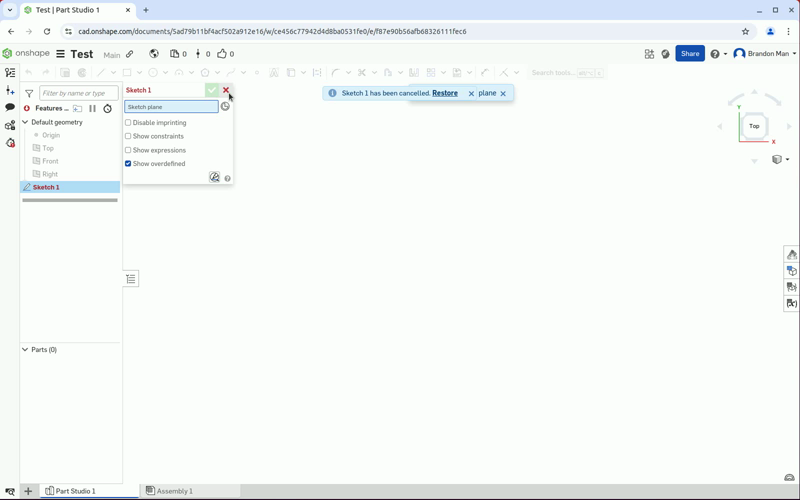
mouse_move(73, 150)
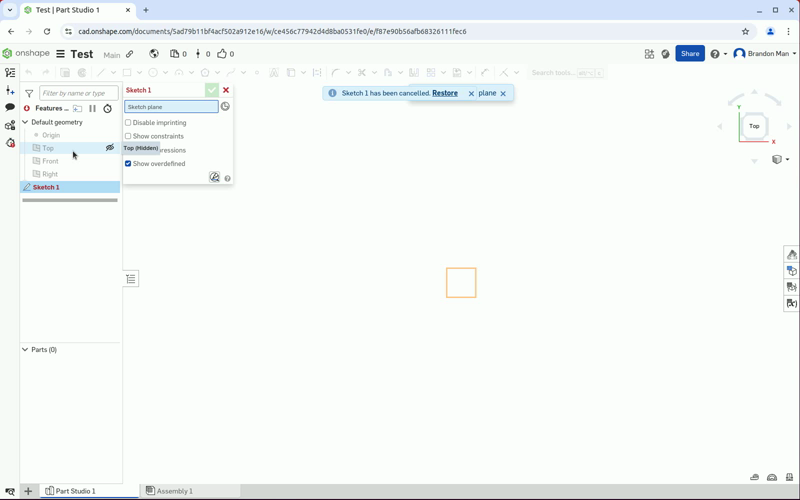
click(73, 150)
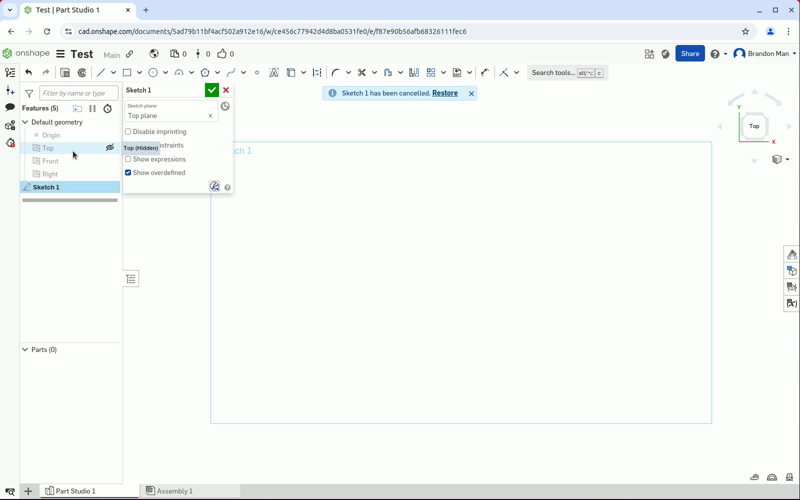
mouse_move(73, 352)
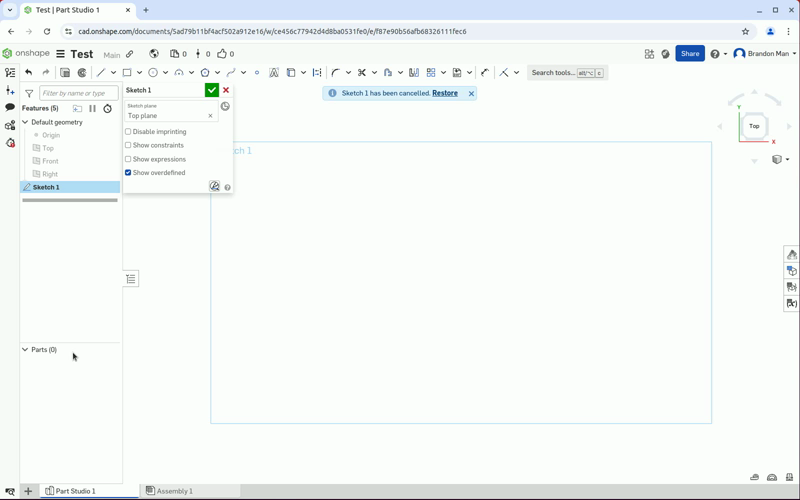
key(y)
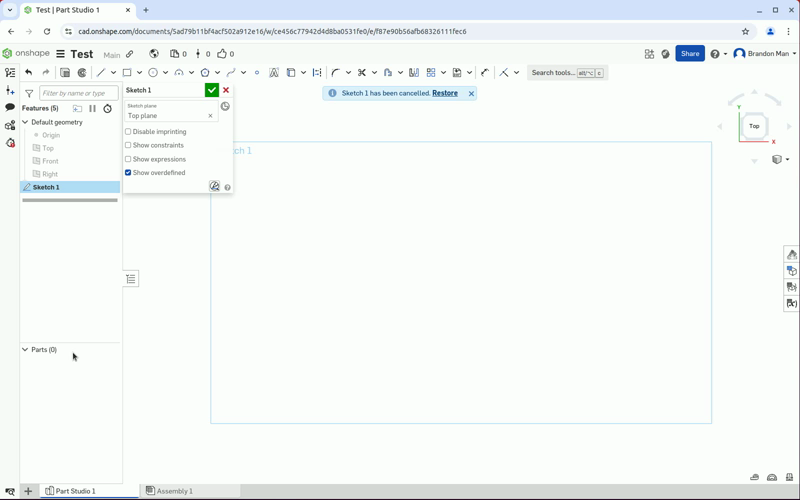
key(l)
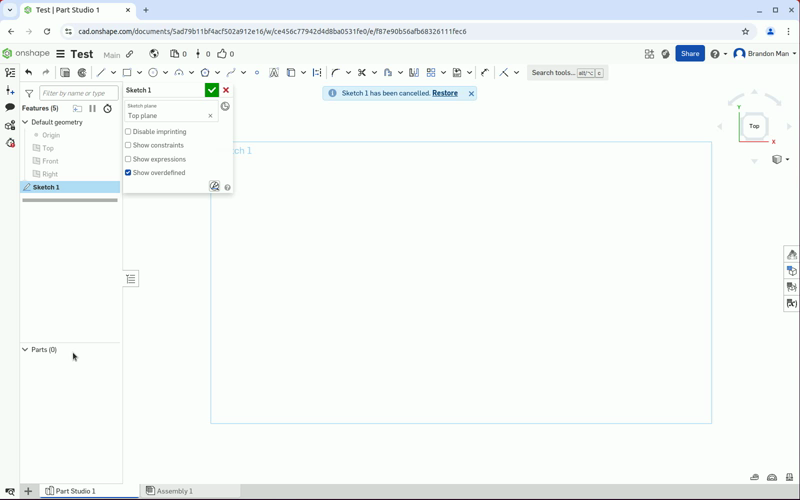
key_down(shift)
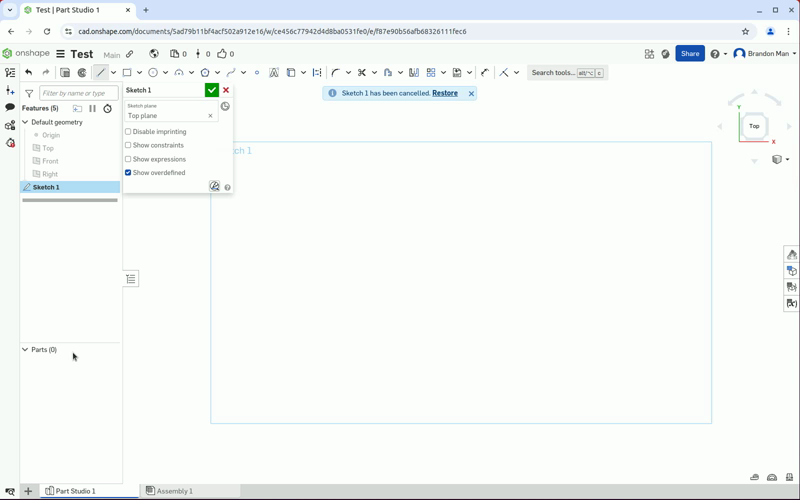
mouse_move(348, 298)
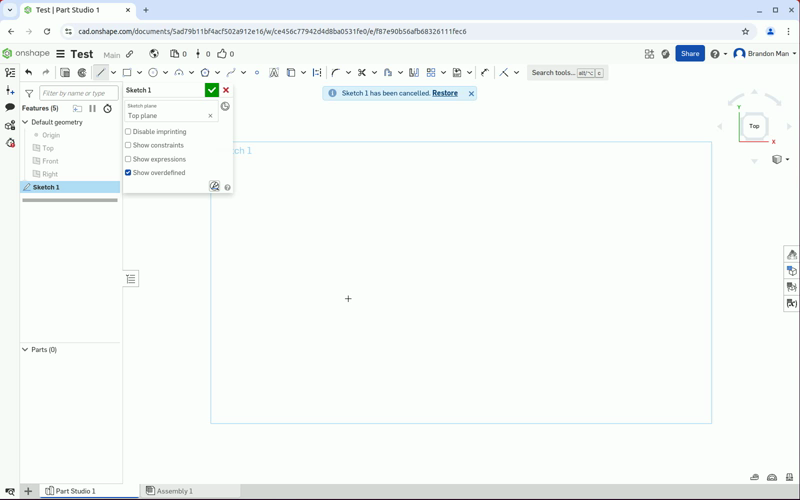
click(348, 298)
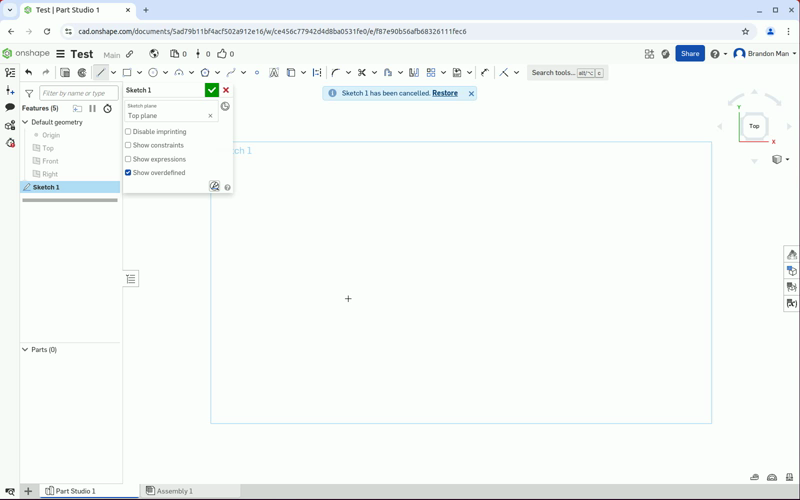
key_up(shift)
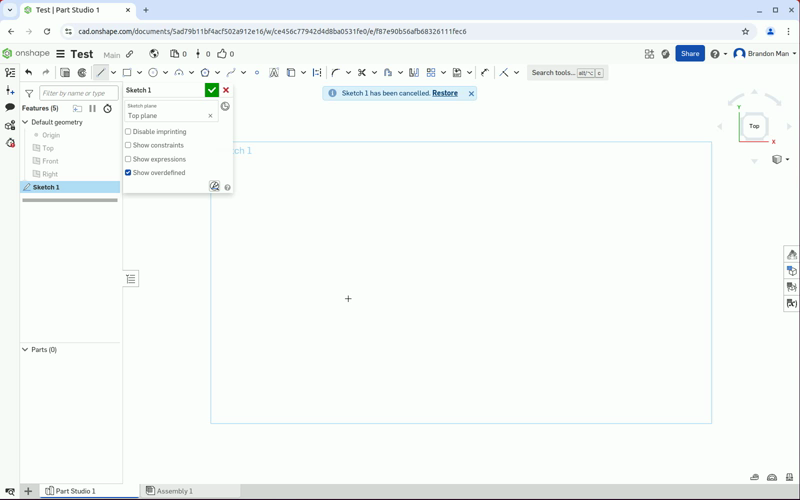
key_down(shift)
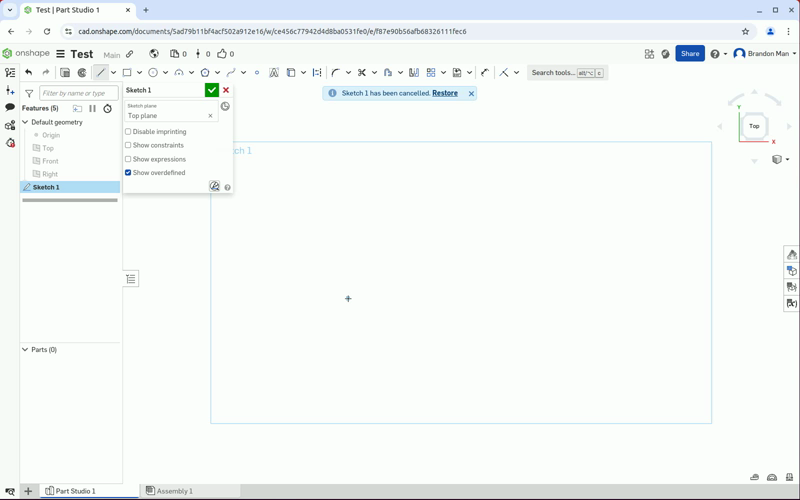
mouse_move(572, 298)
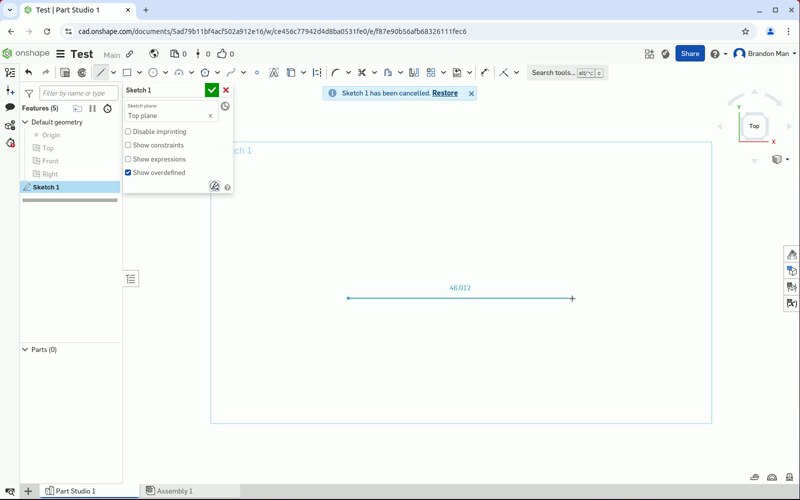
click(572, 298)
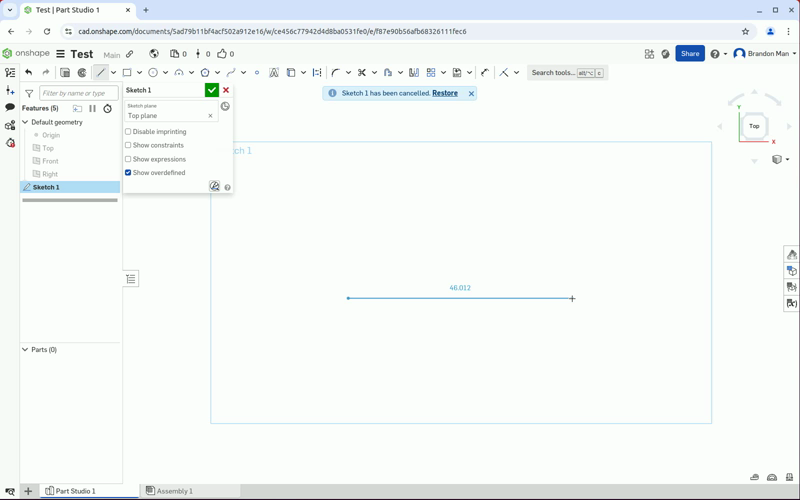
key_up(shift)
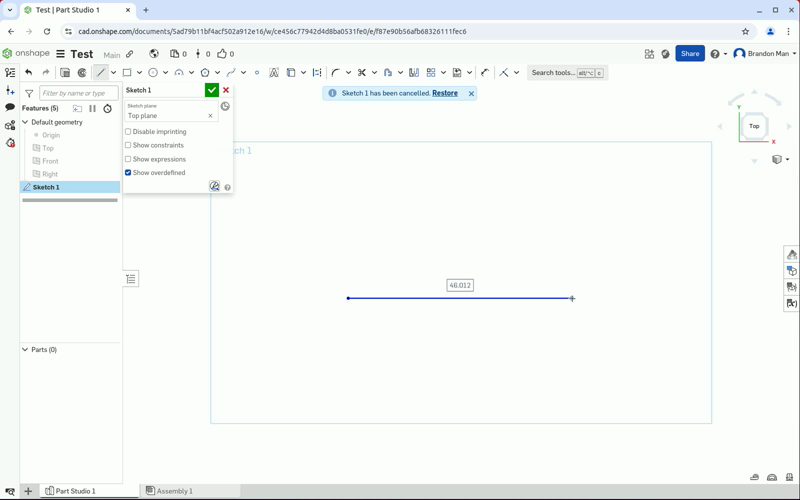
key_down(shift)
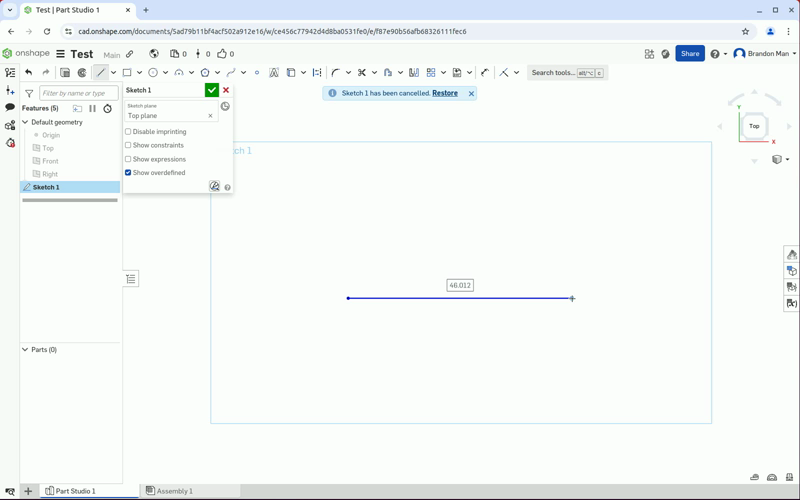
mouse_move(589, 298)
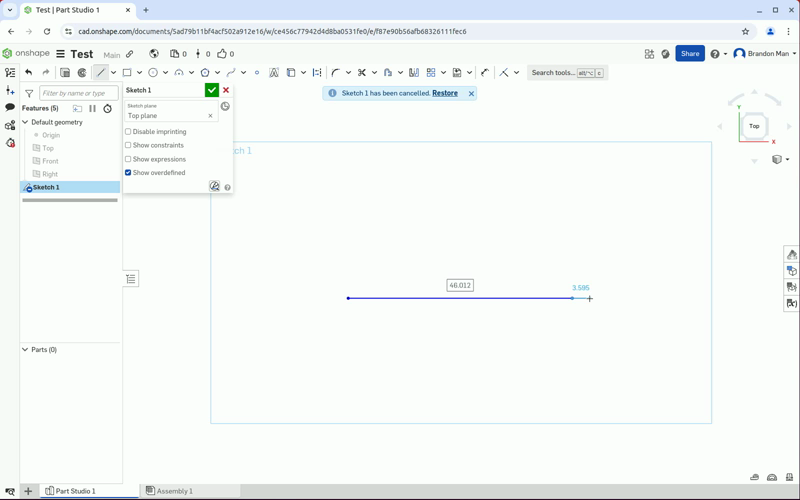
mouse_move(572, 267)
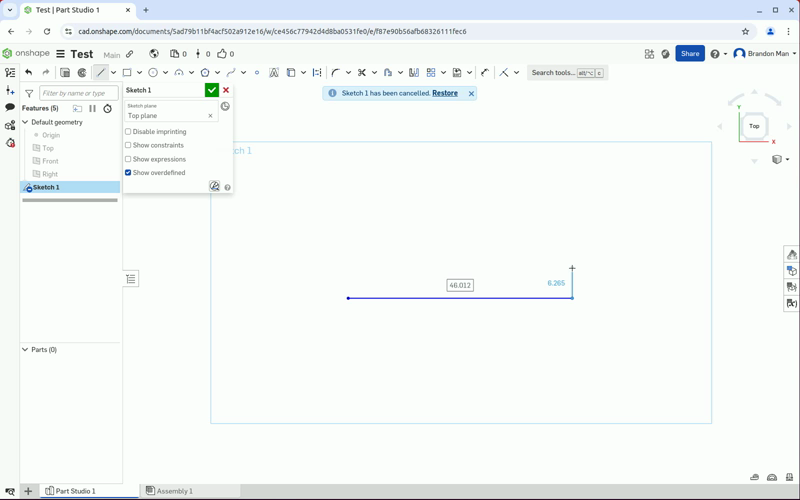
click(572, 267)
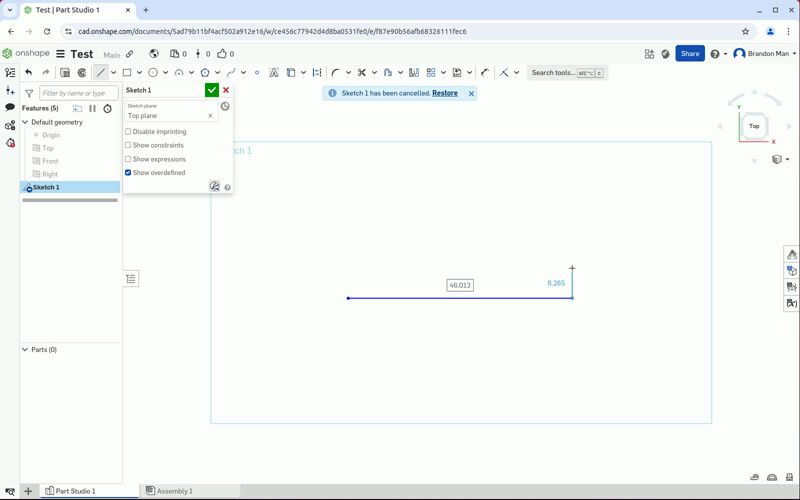
key_up(shift)
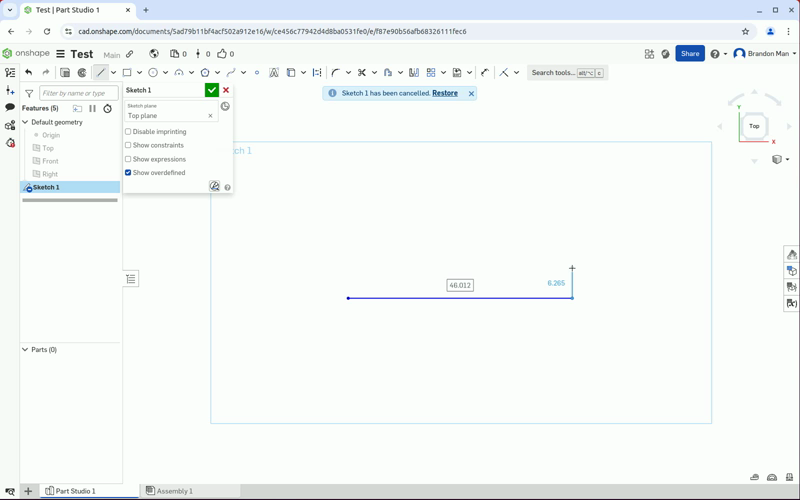
key_down(shift)
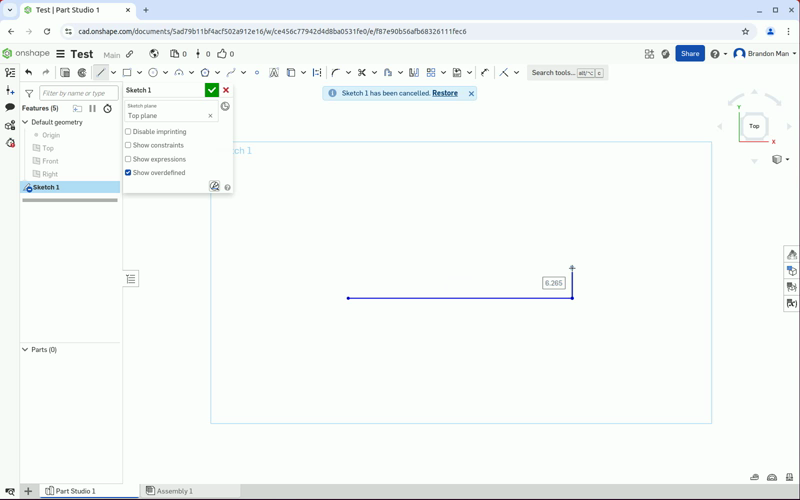
mouse_move(348, 267)
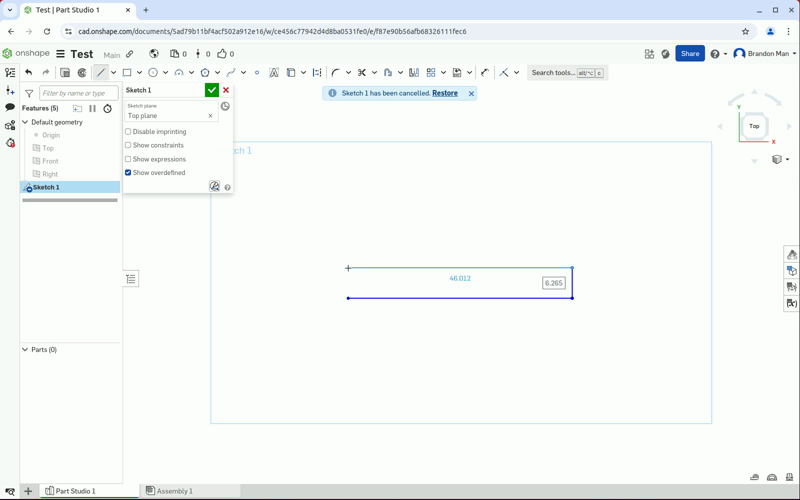
click(348, 267)
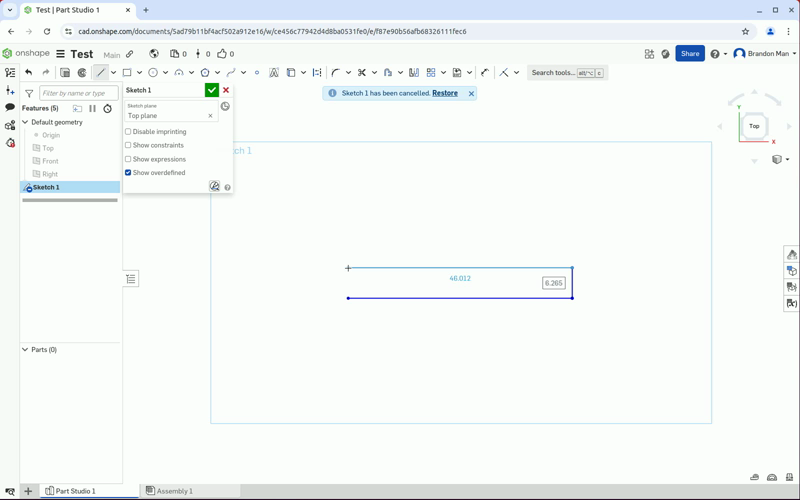
key_up(shift)
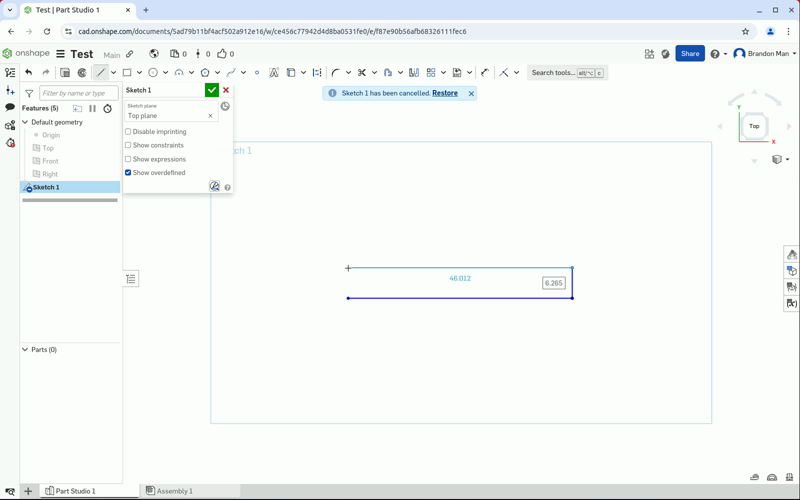
mouse_move(378, 267)
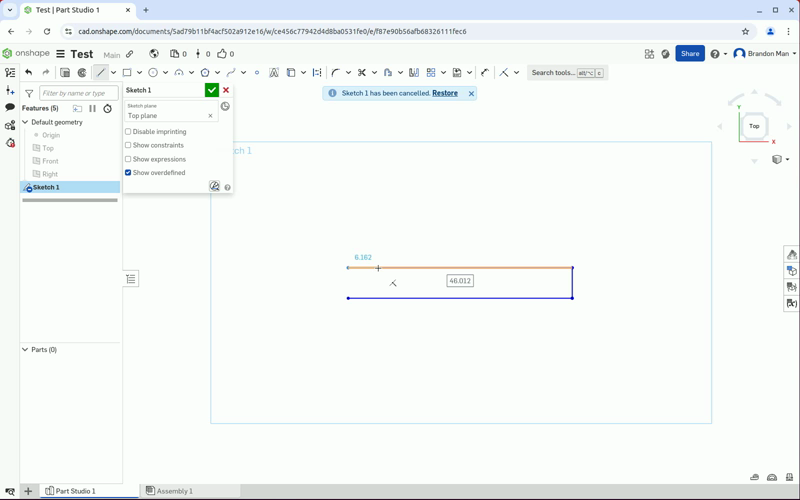
key_down(shift)
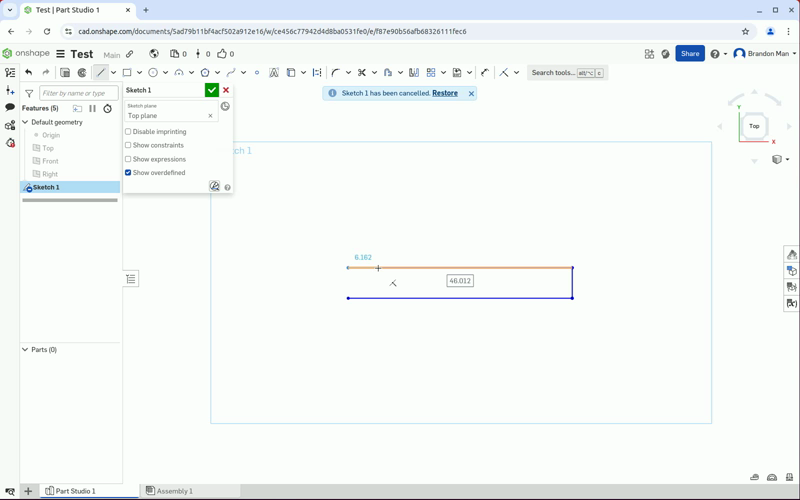
mouse_move(348, 298)
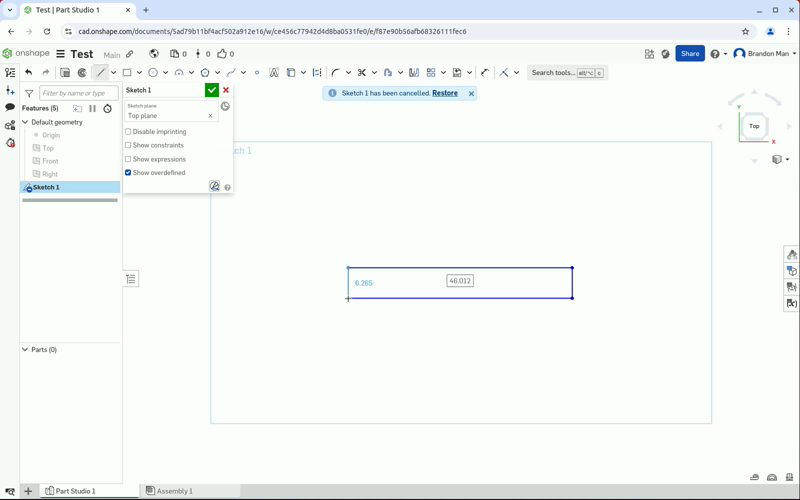
key_up(shift)
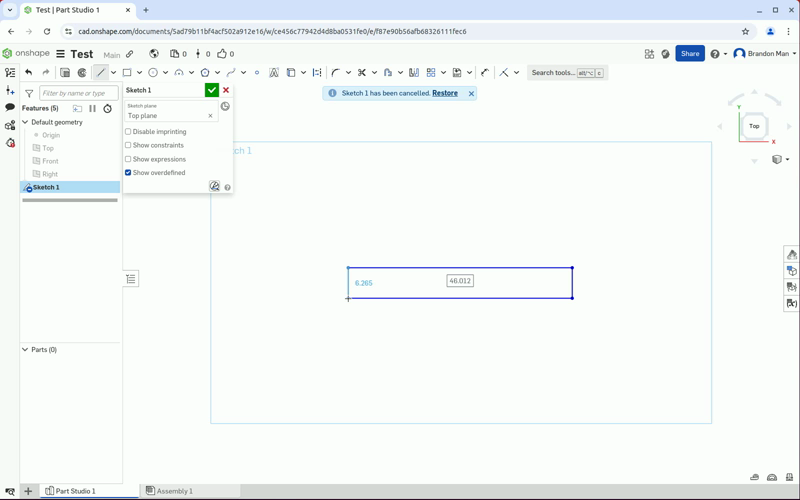
click(348, 298)
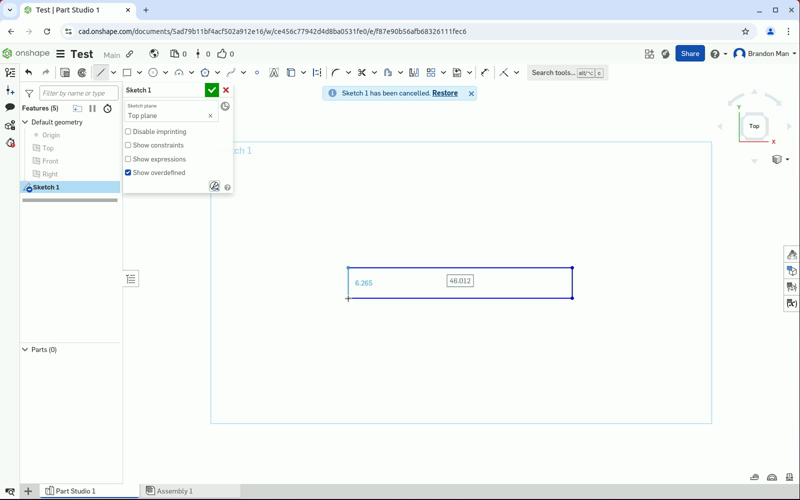
key(esc)
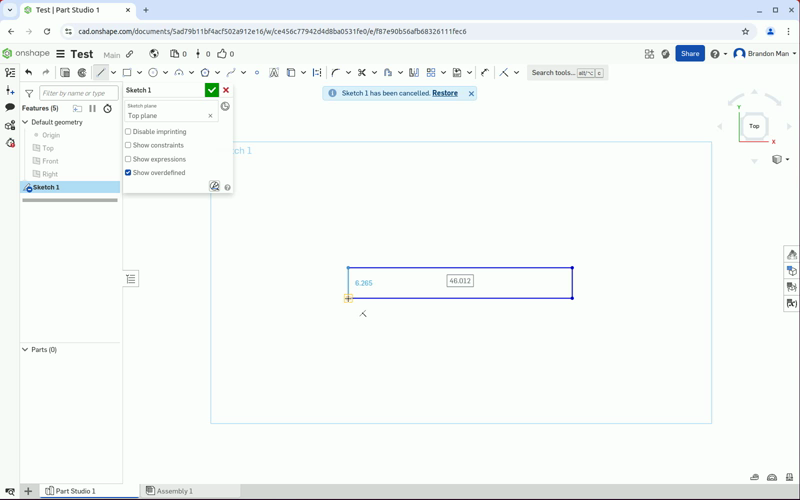
mouse_move(552, 280)
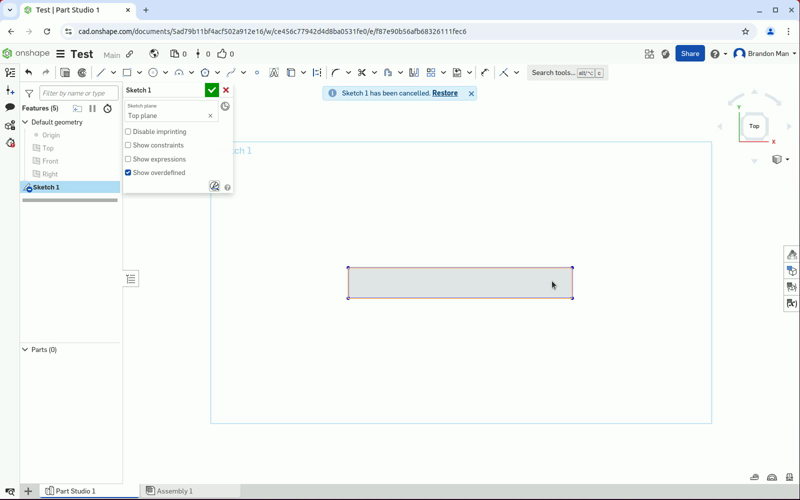
click(552, 280)
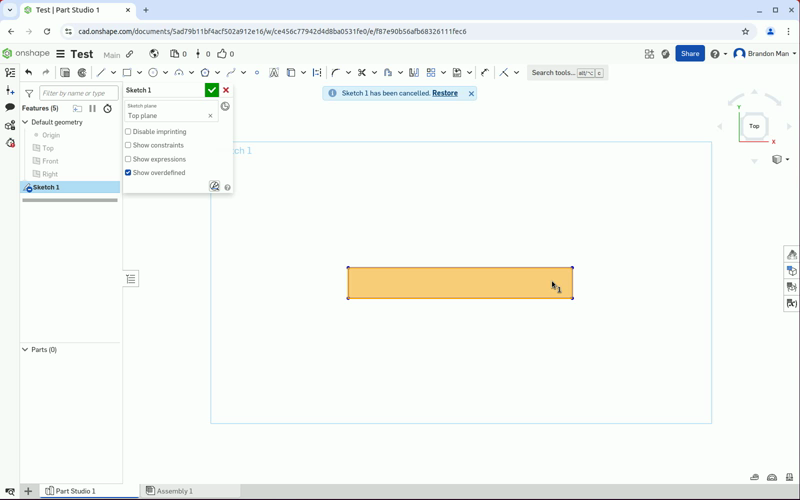
mouse_move(73, 352)
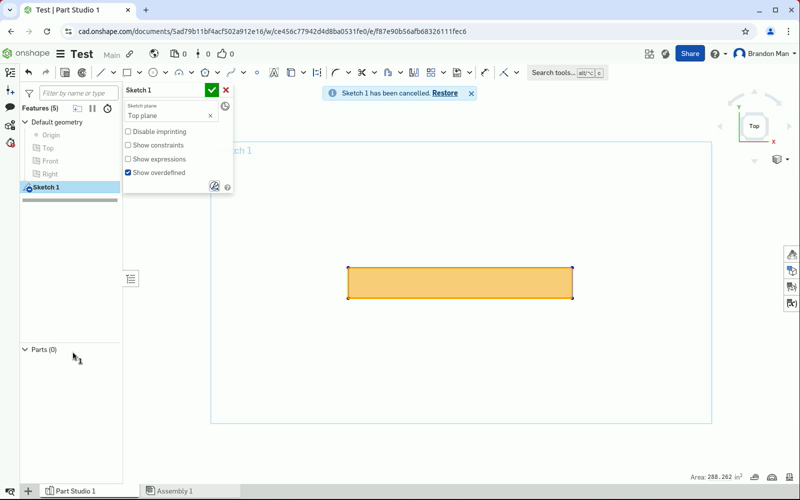
key(shift+y)
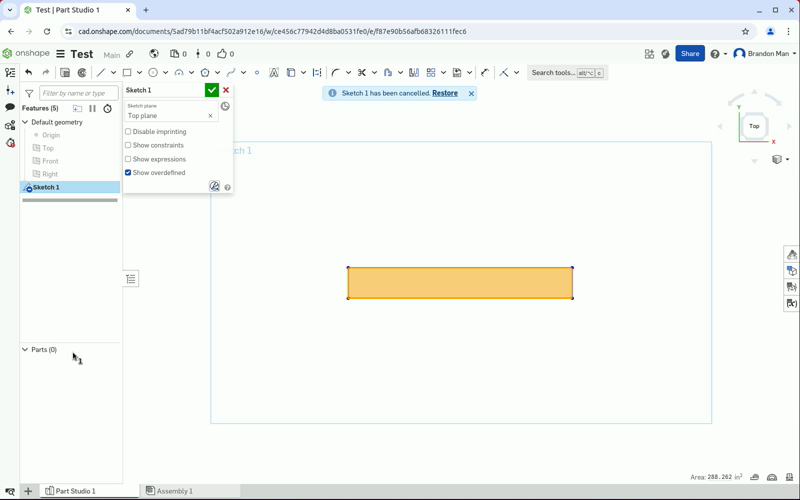
key(shift+e)
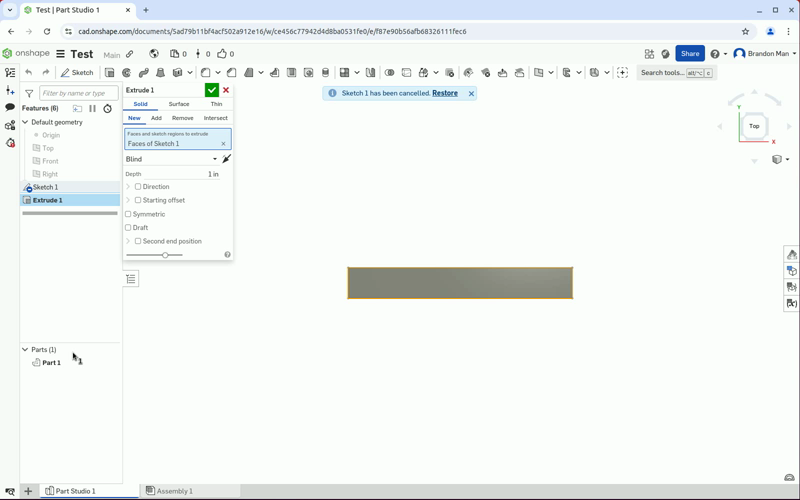
mouse_move(143, 106)
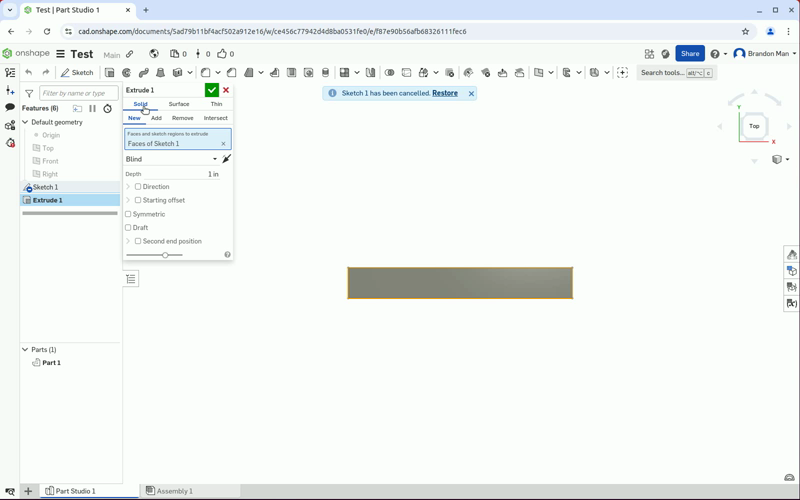
click(143, 106)
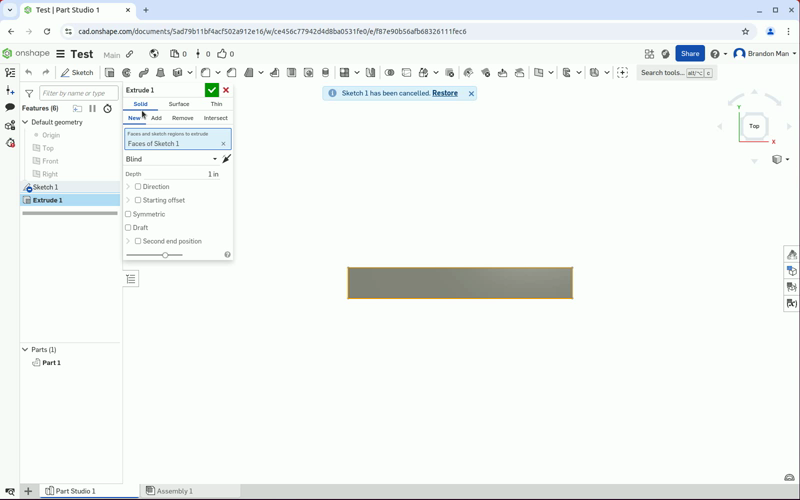
mouse_move(137, 120)
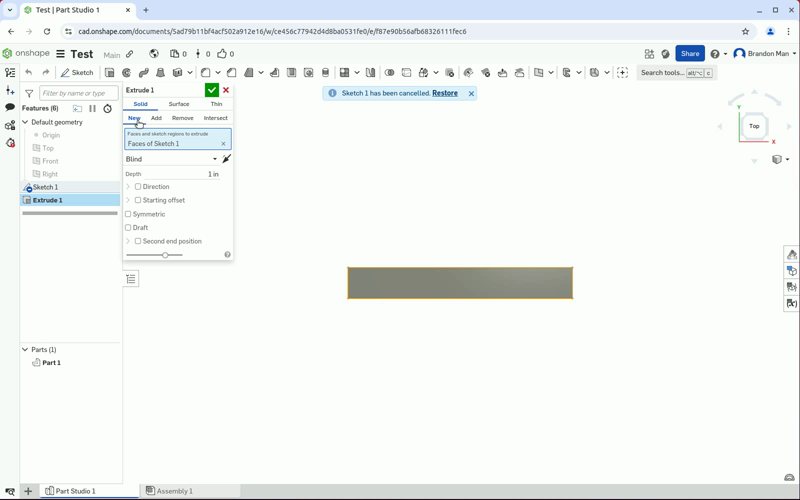
click(137, 120)
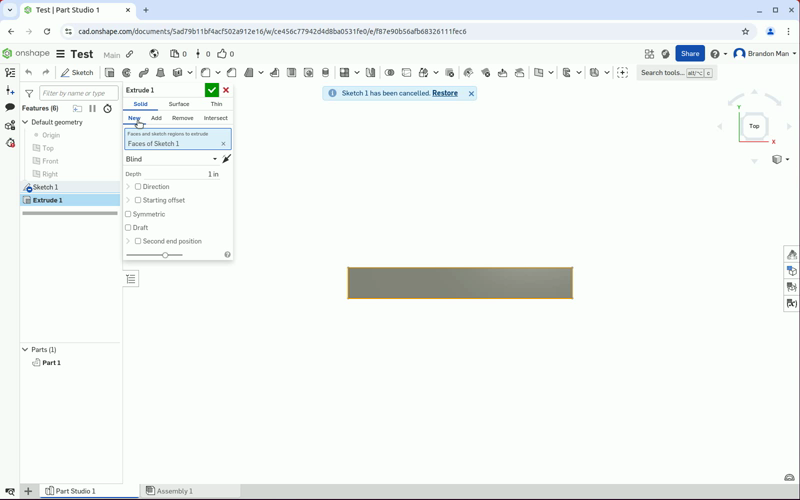
key(tab, 4)
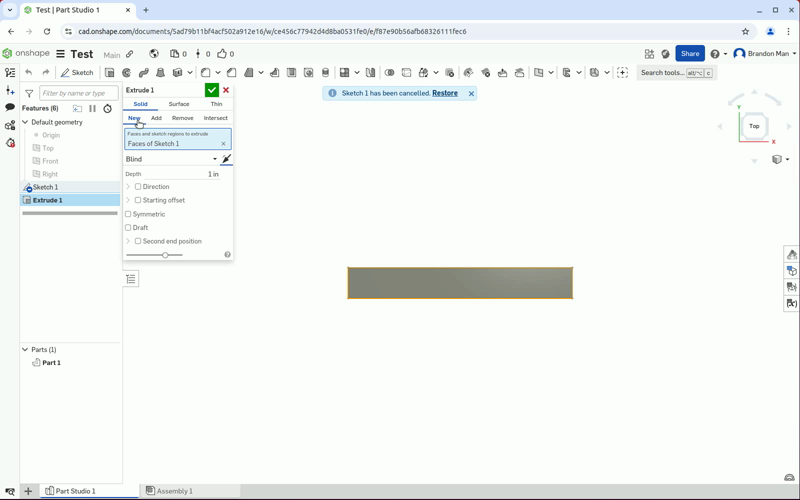
text(1.926)
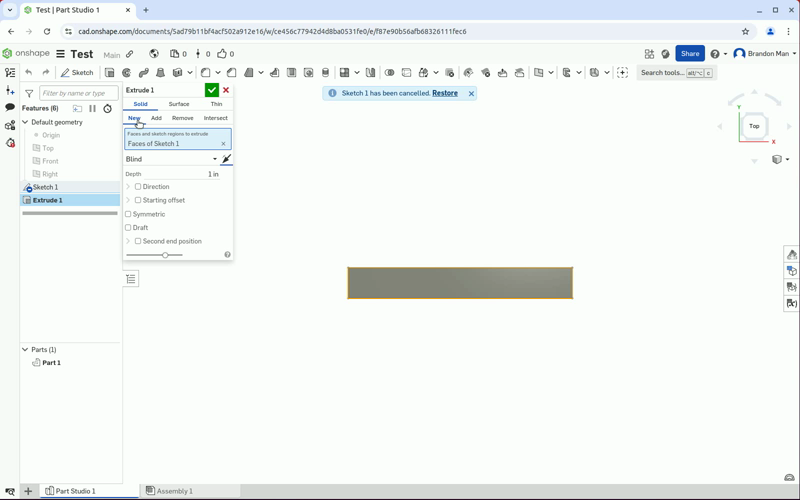
key(enter)
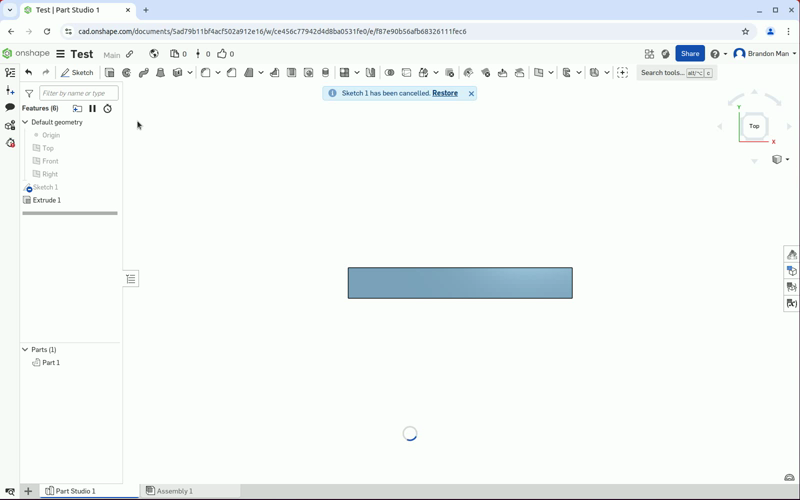
key(shift+h)
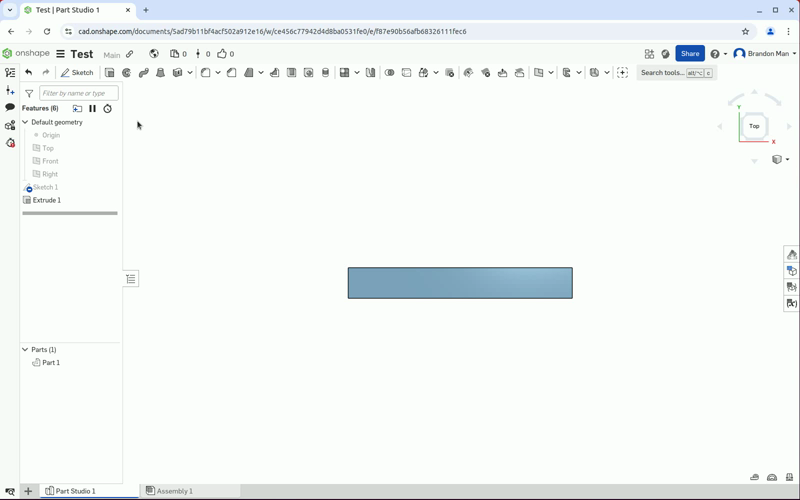
key(shift+h)
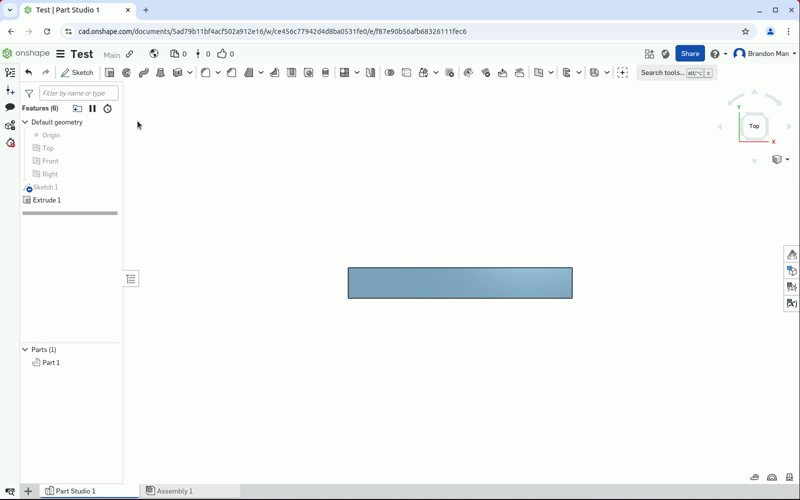
mouse_move(73, 189)
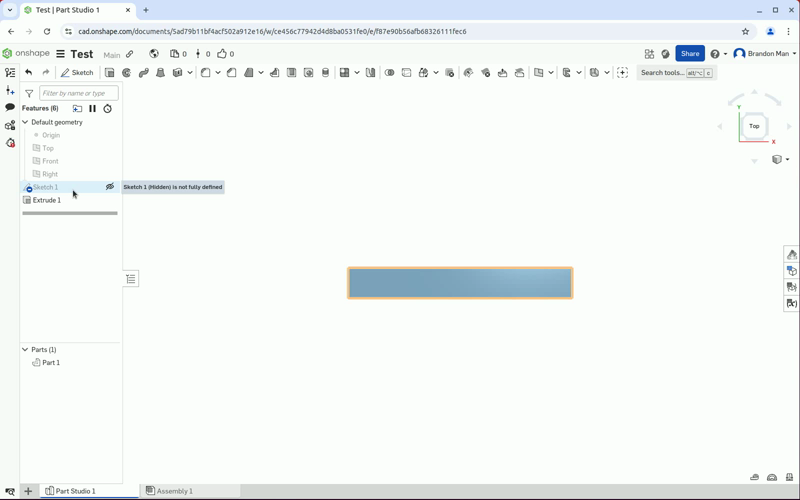
click(73, 189)
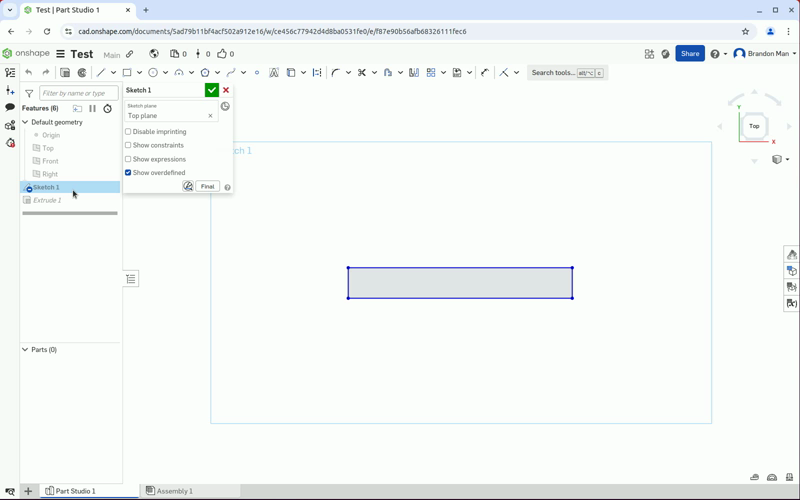
mouse_move(229, 92)
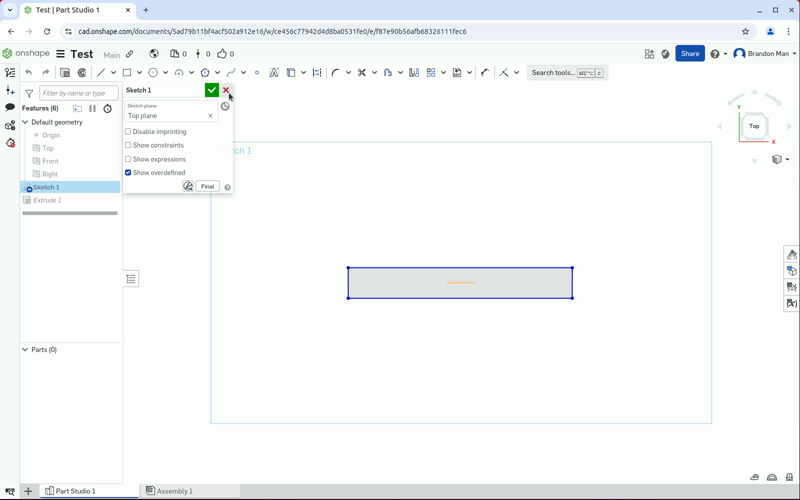
click(229, 92)
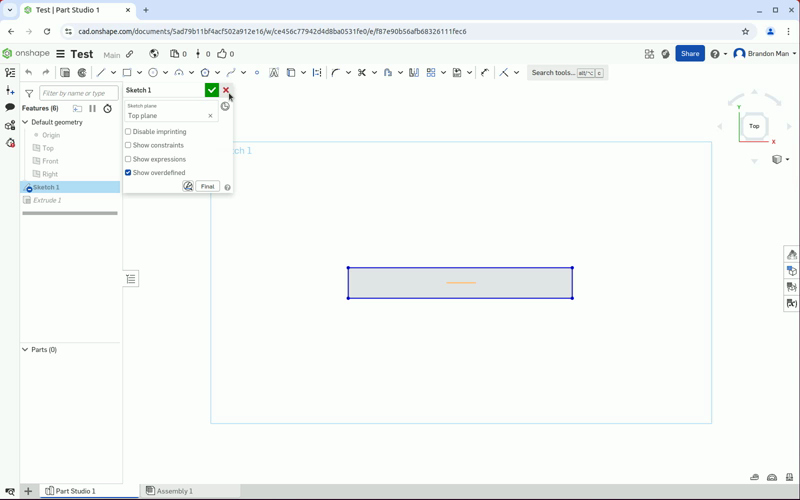
key(shift+s)
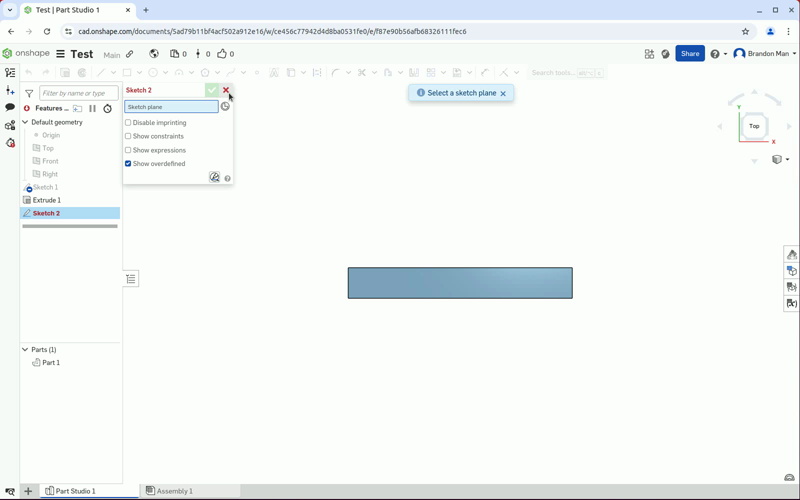
mouse_move(73, 150)
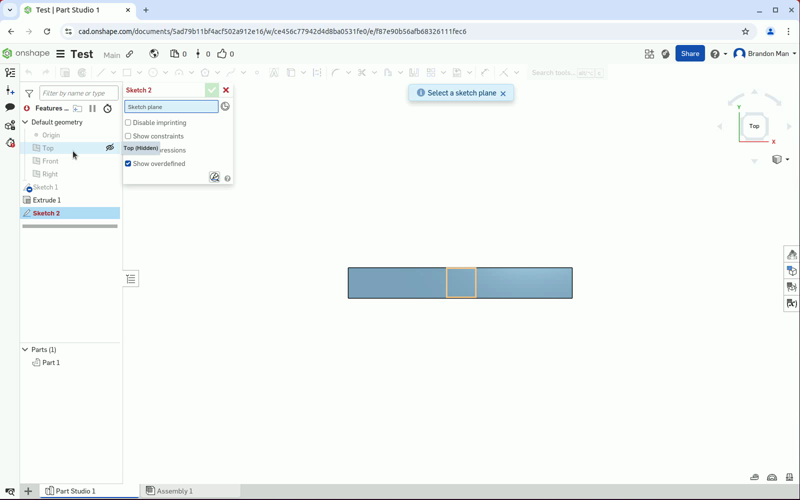
click(73, 150)
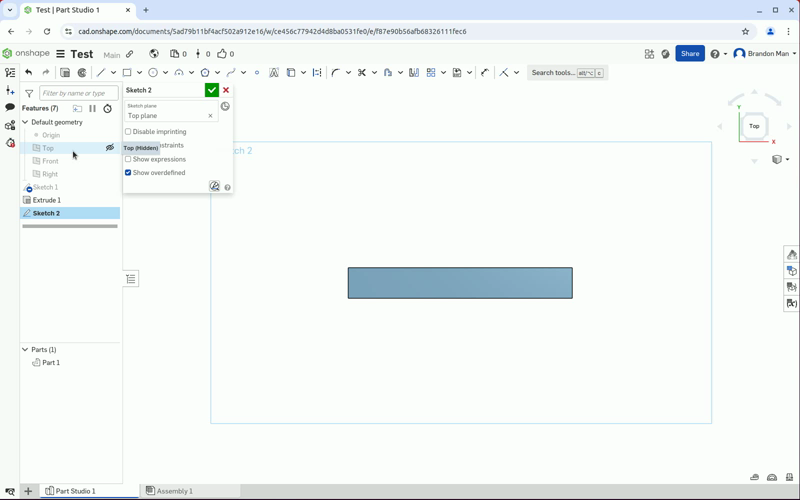
mouse_move(73, 352)
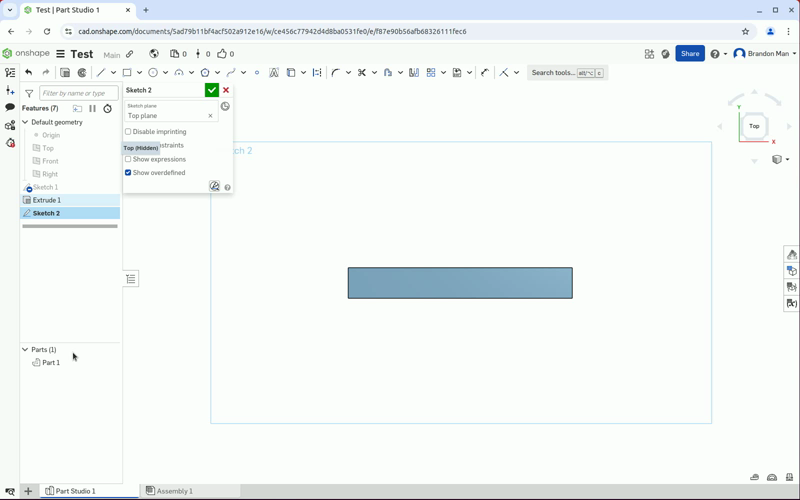
key(y)
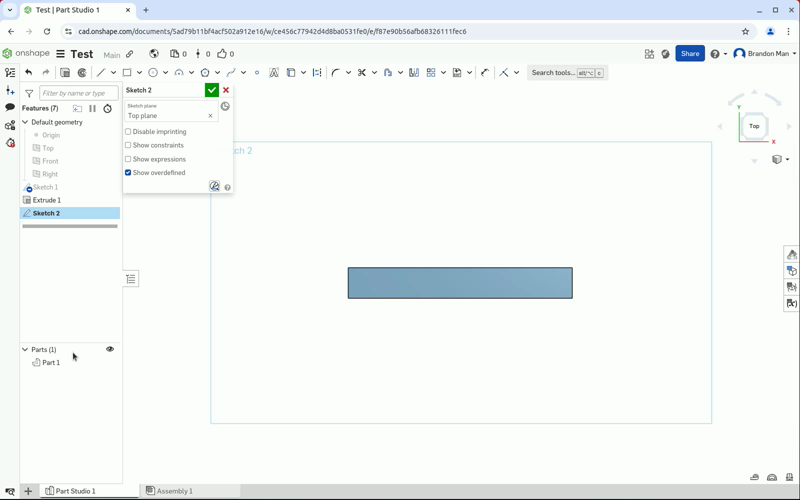
key(l)
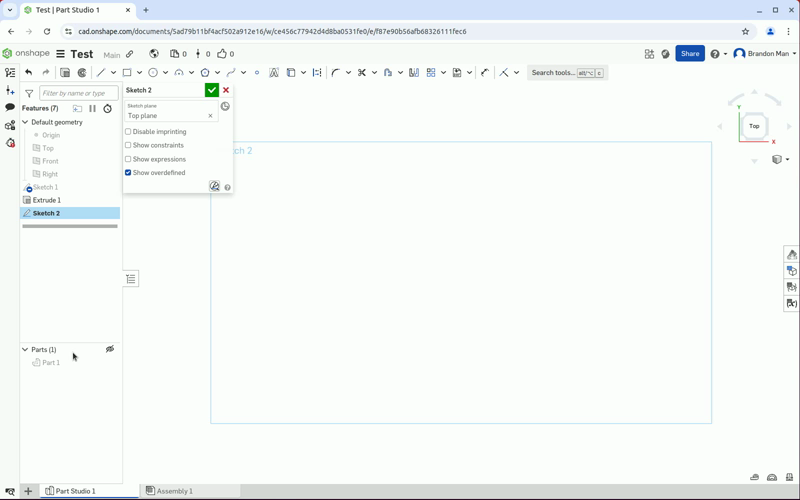
key_down(shift)
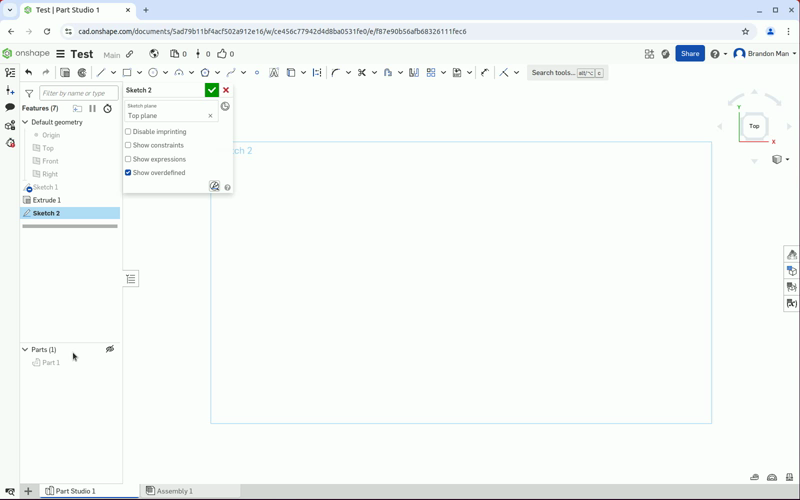
mouse_move(375, 259)
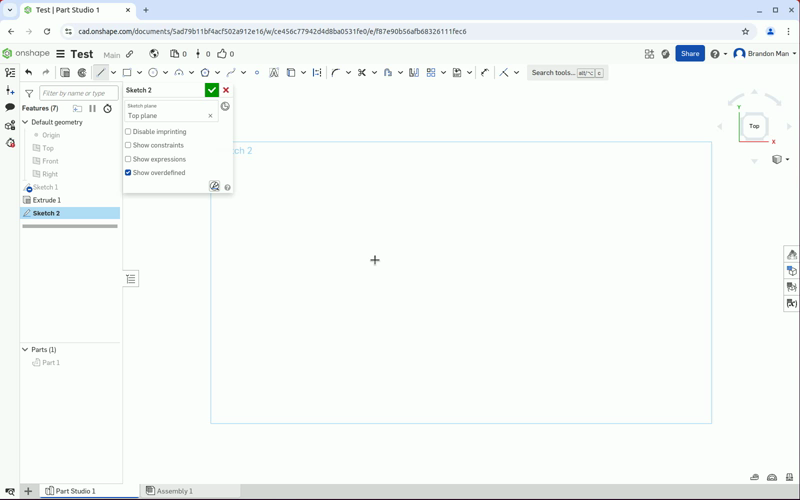
click(375, 259)
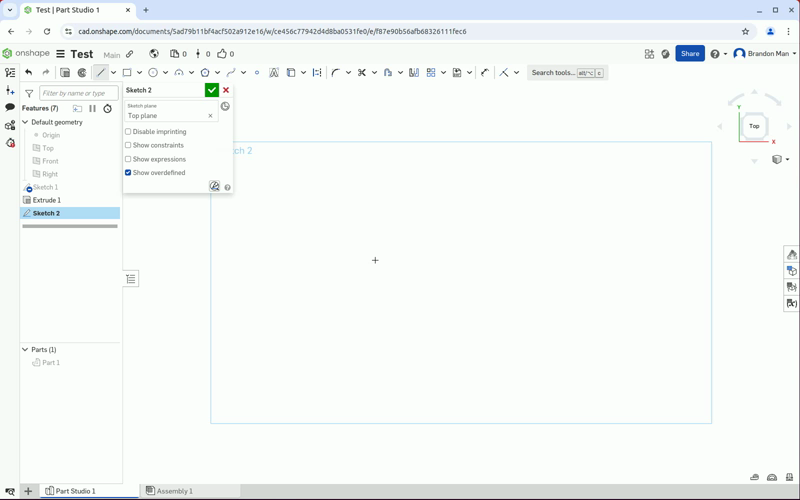
key_up(shift)
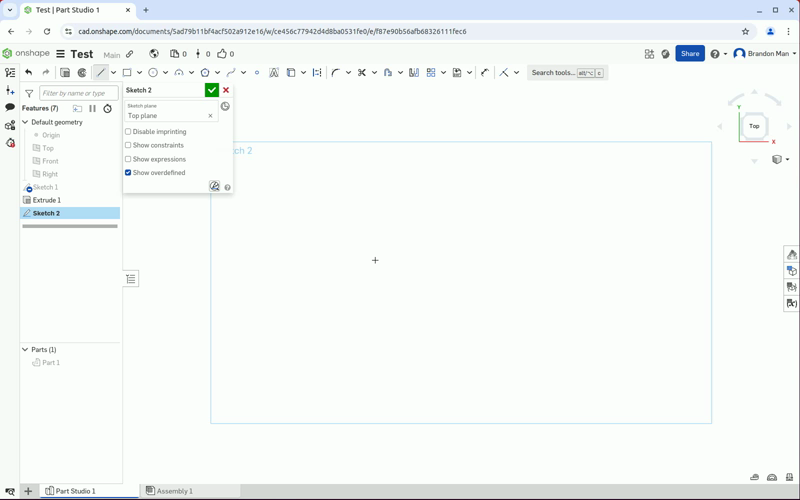
key_down(shift)
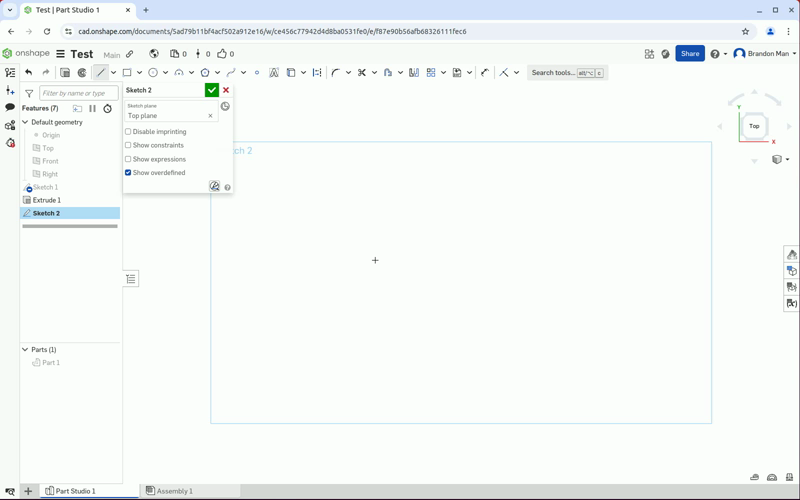
mouse_move(525, 259)
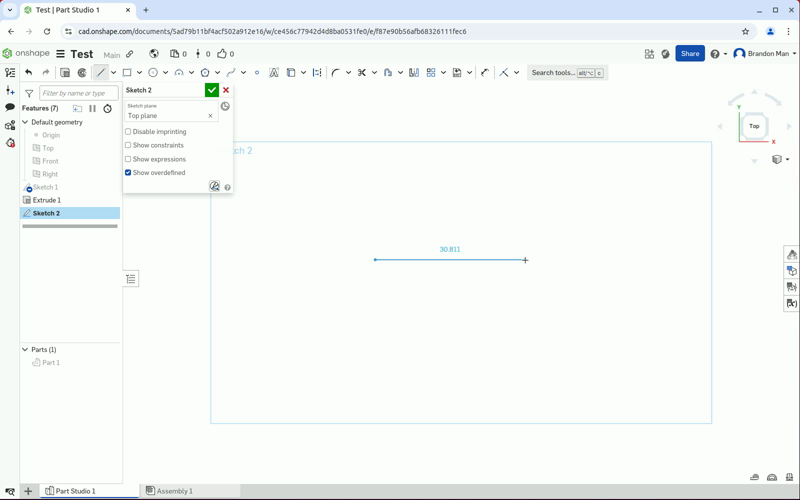
click(525, 259)
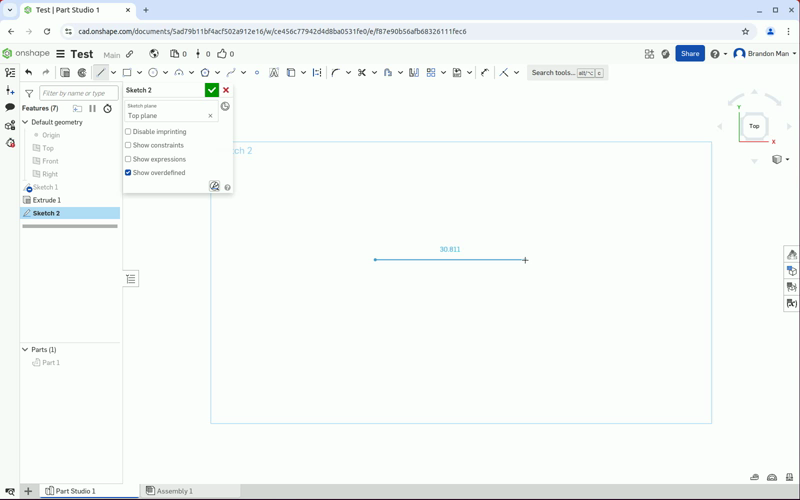
key_up(shift)
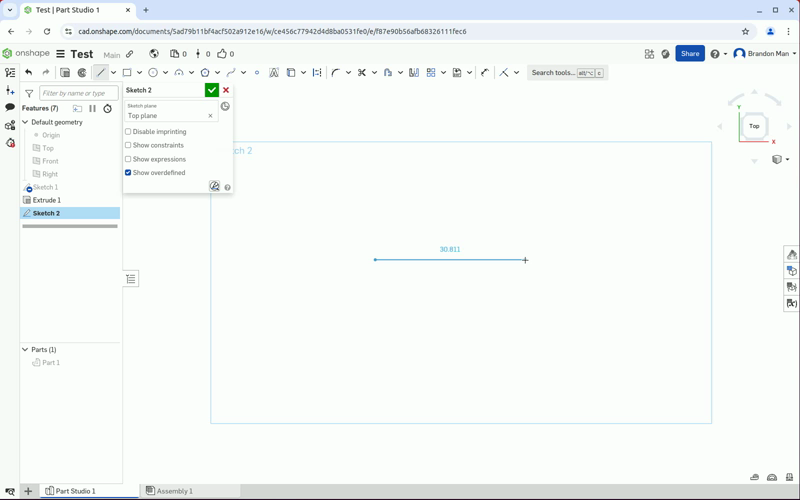
key_down(shift)
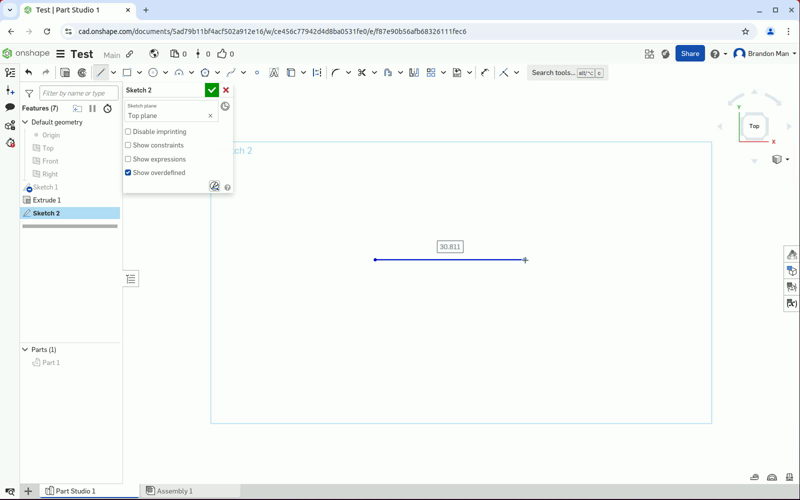
mouse_move(555, 259)
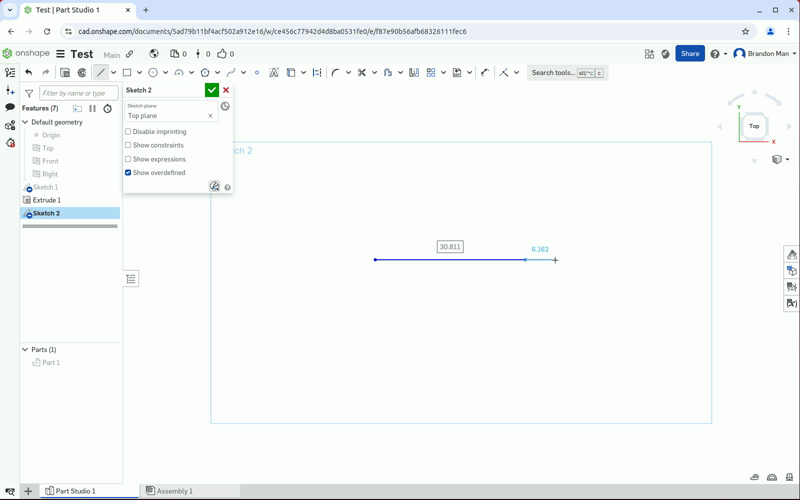
mouse_move(525, 229)
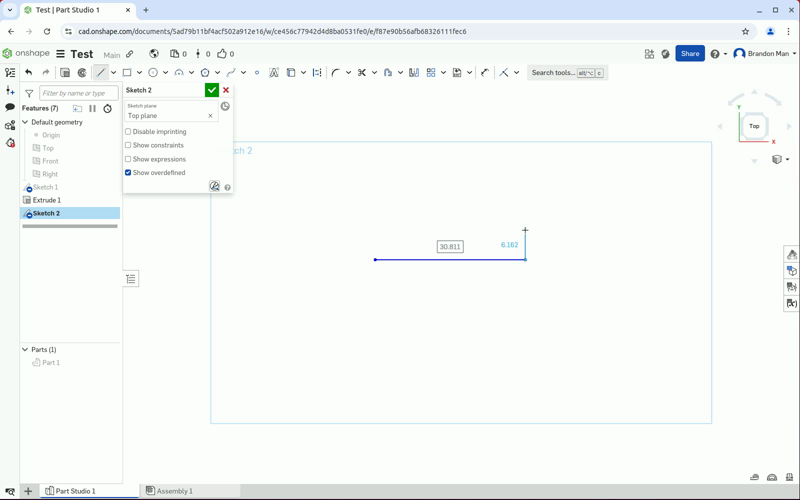
click(525, 229)
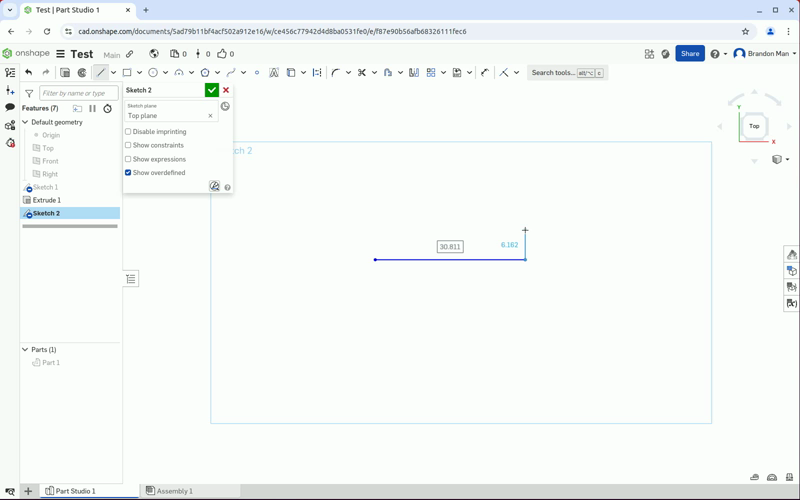
key_up(shift)
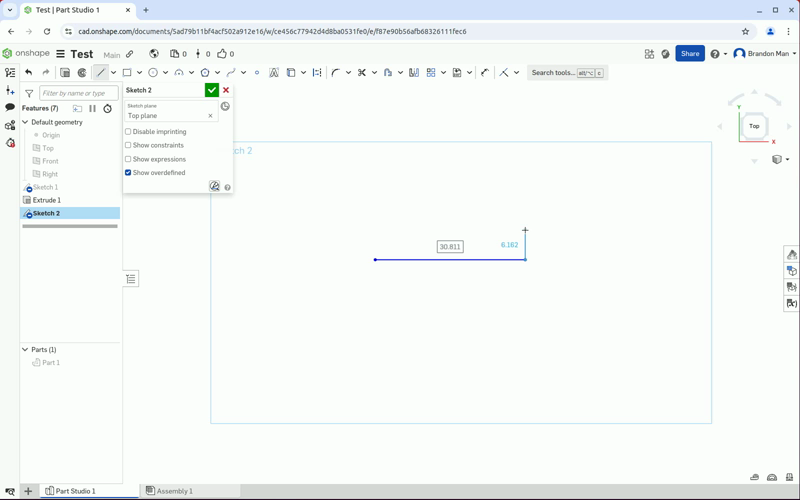
key_down(shift)
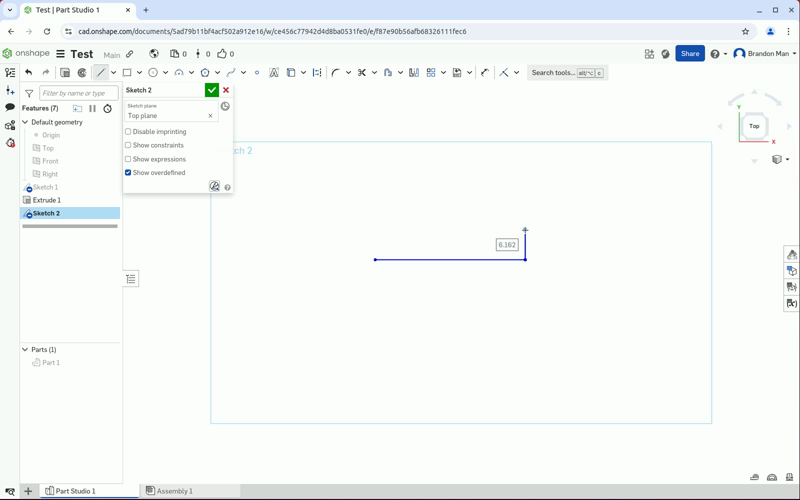
mouse_move(375, 229)
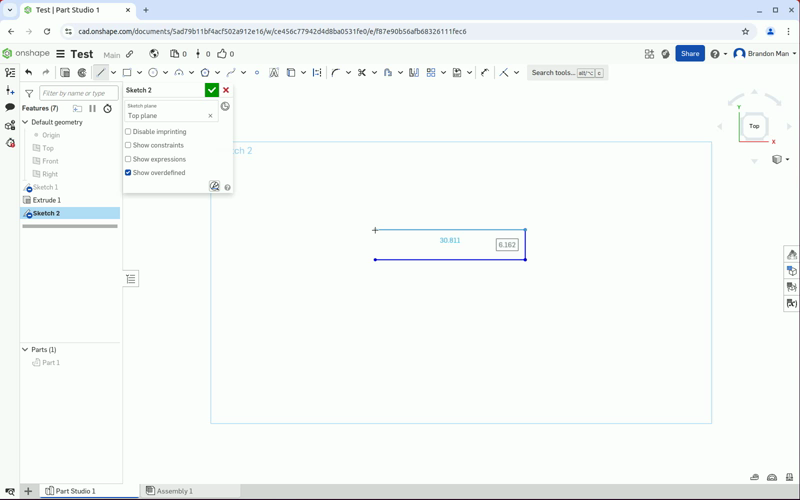
click(375, 229)
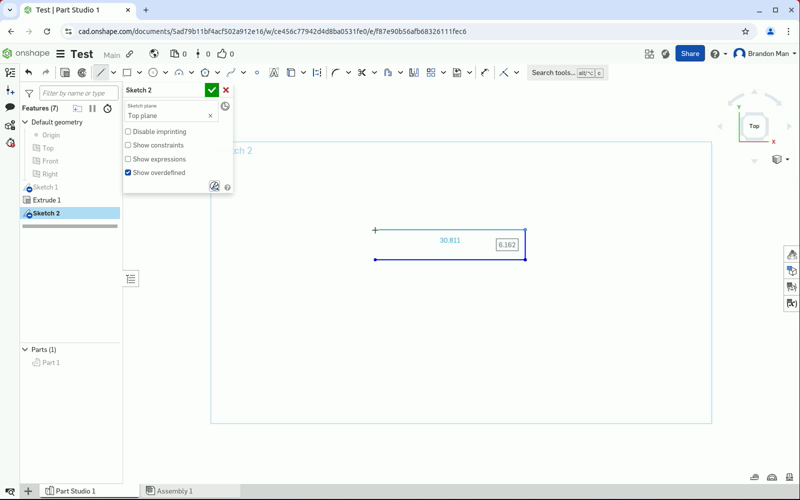
key_up(shift)
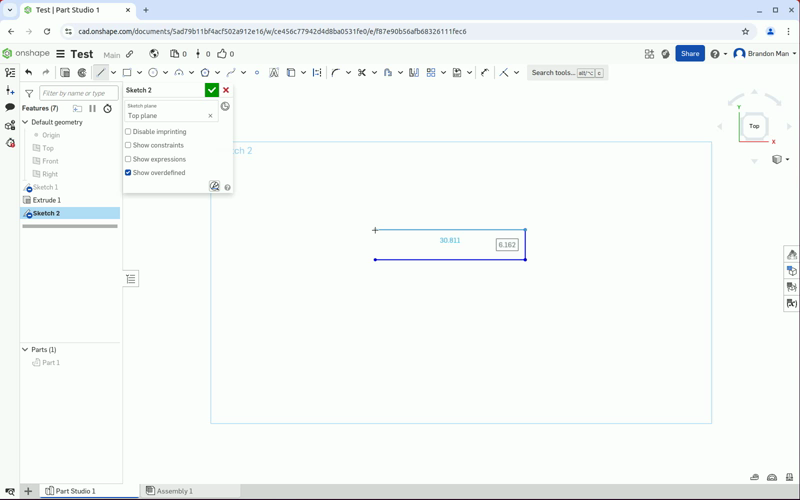
mouse_move(405, 229)
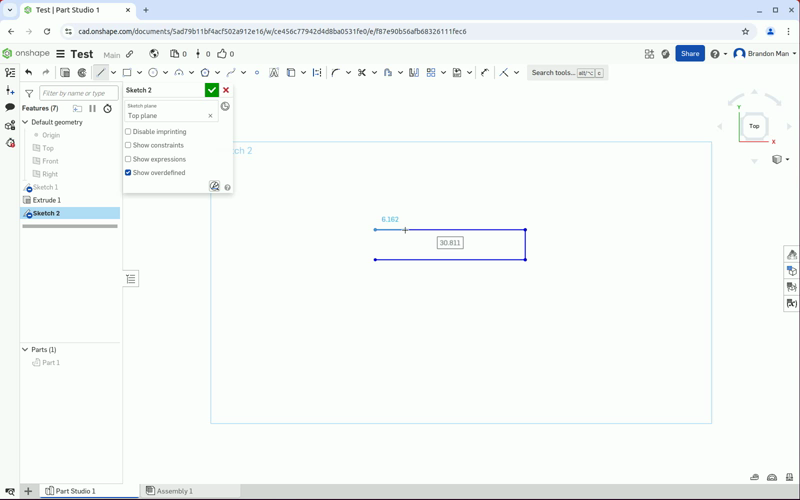
key_down(shift)
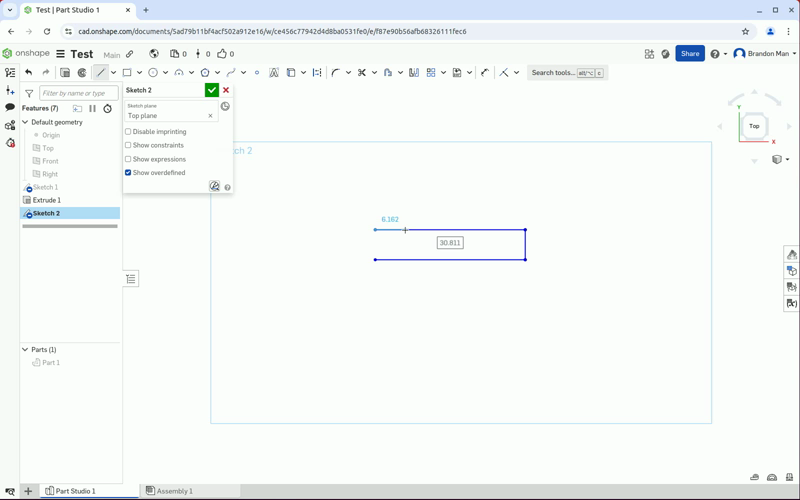
mouse_move(375, 259)
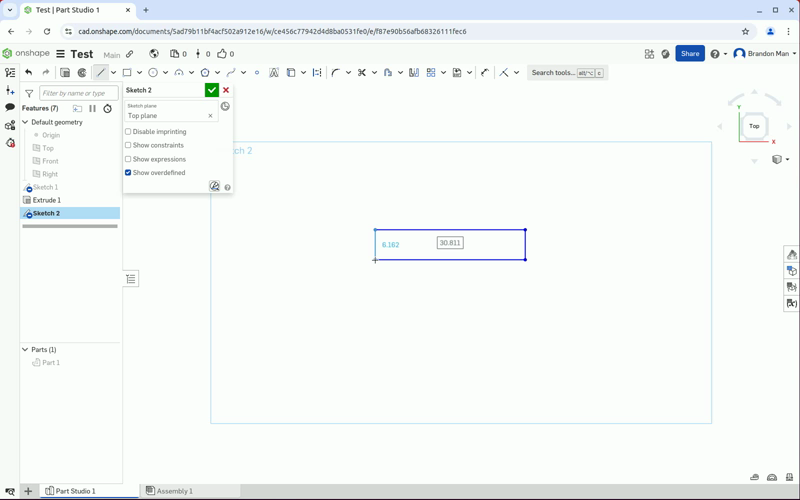
key_up(shift)
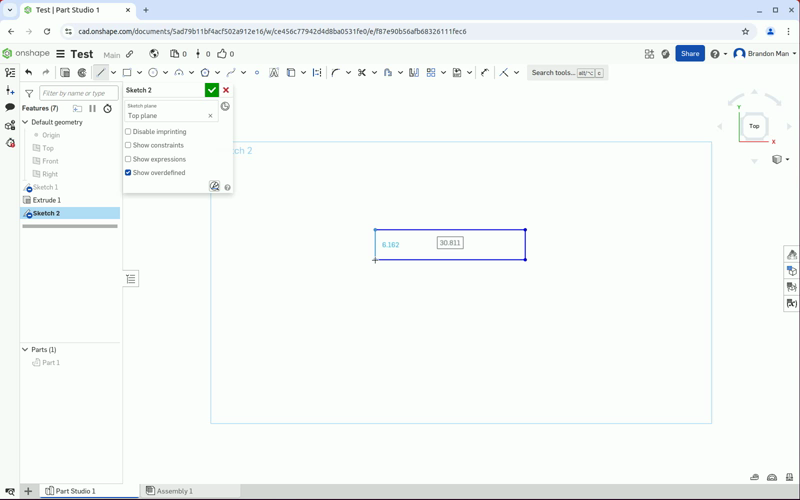
click(375, 259)
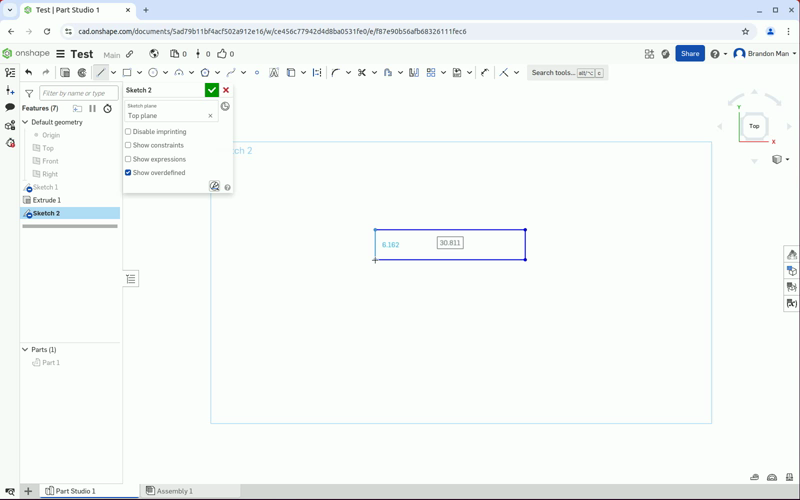
key(esc)
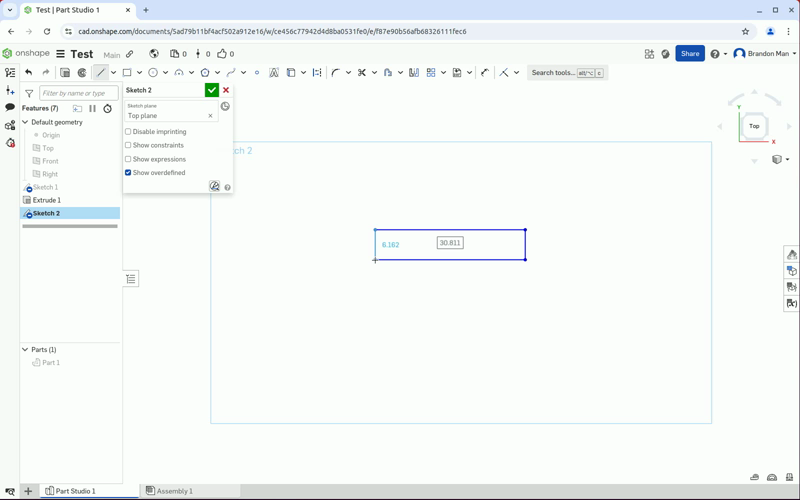
mouse_move(464, 242)
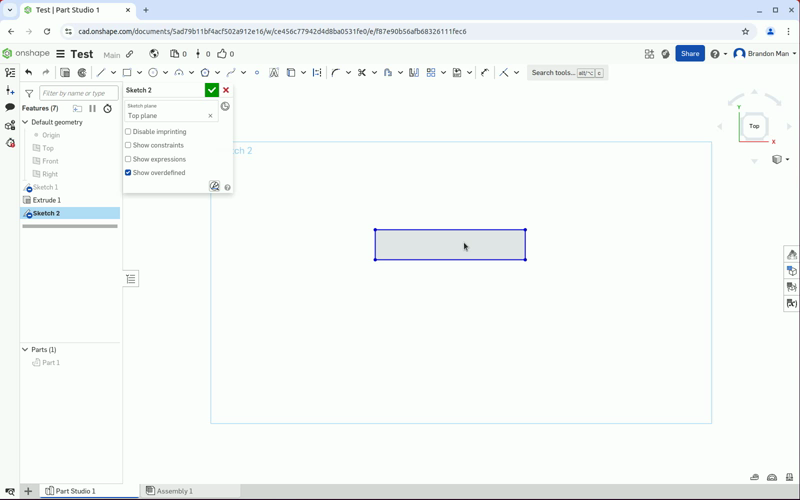
click(464, 242)
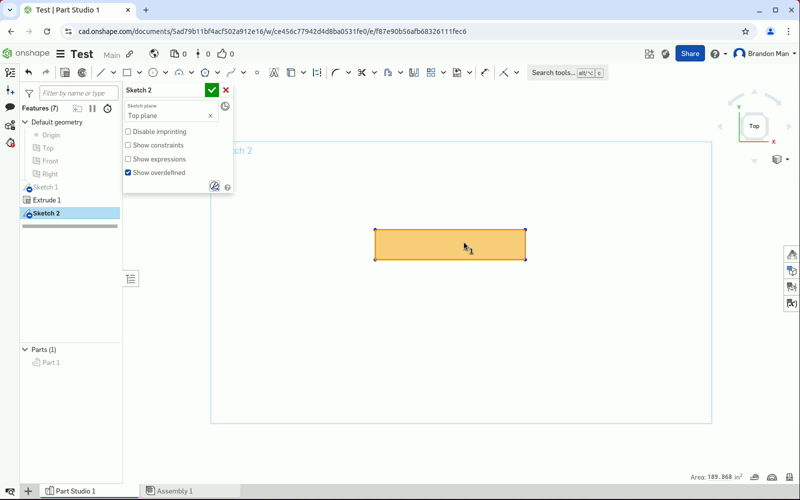
mouse_move(73, 352)
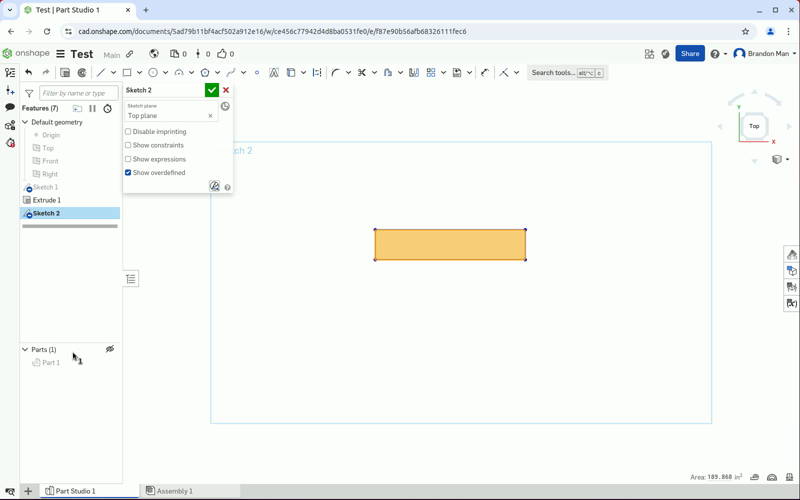
key(shift+y)
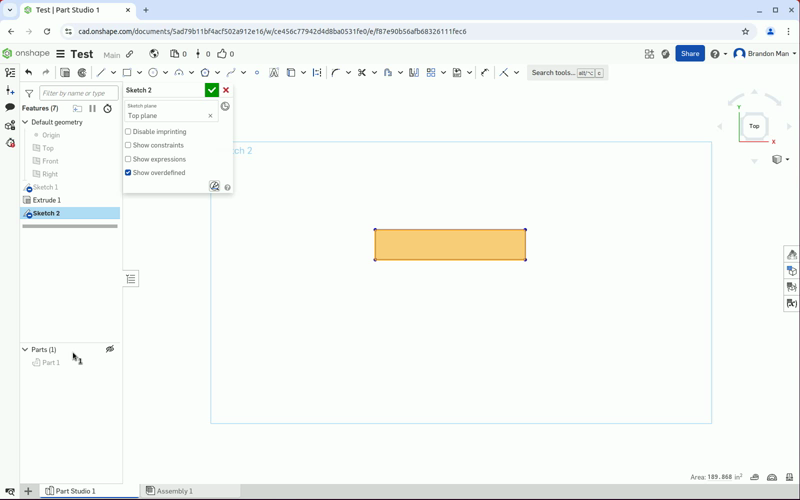
key(shift+e)
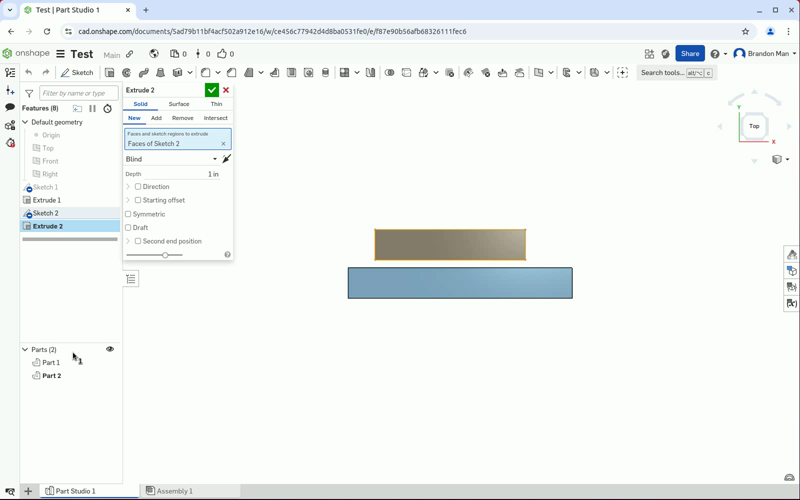
mouse_move(143, 106)
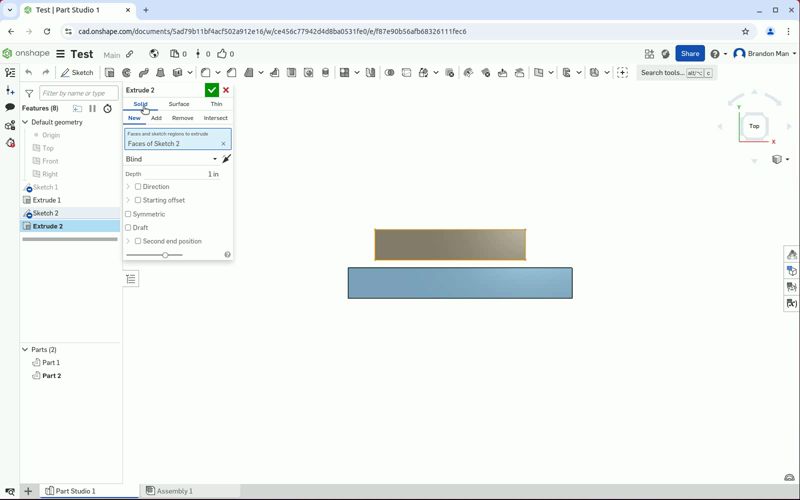
click(143, 106)
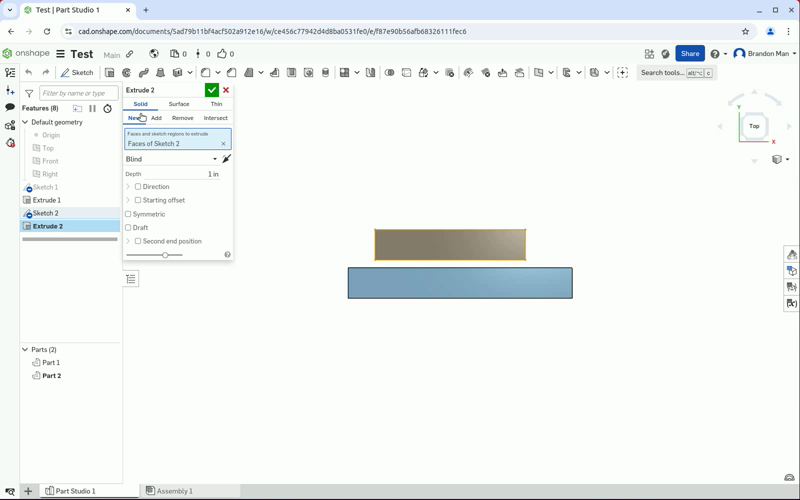
mouse_move(137, 120)
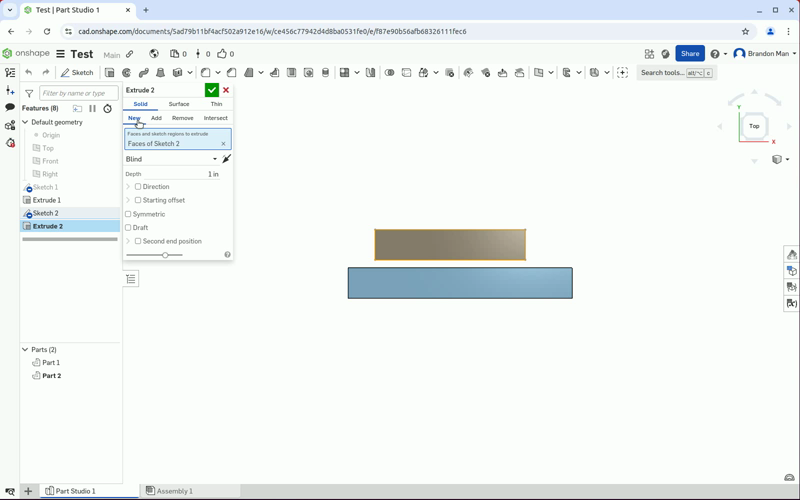
click(137, 120)
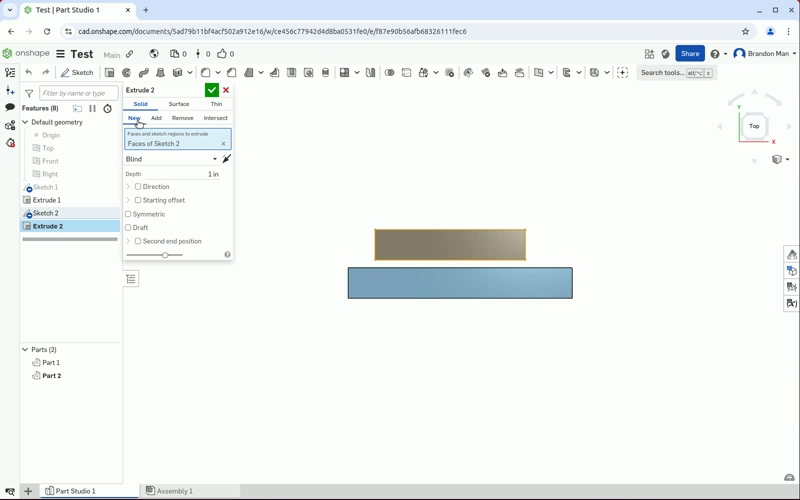
key(tab, 4)
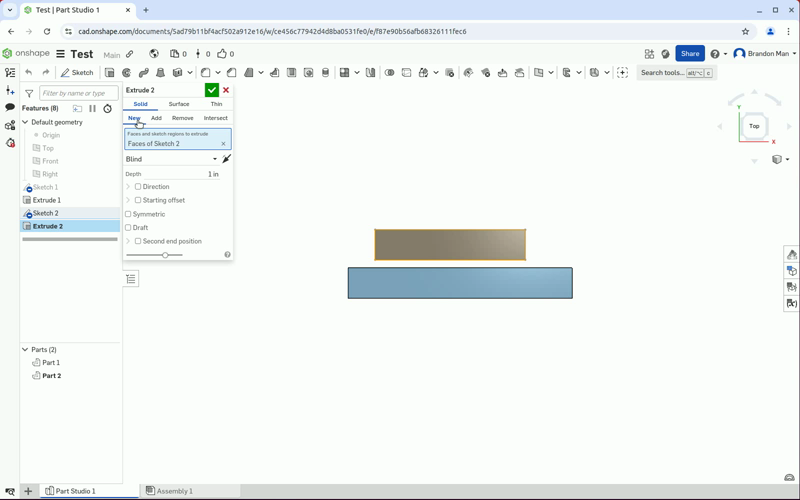
text(1.926)
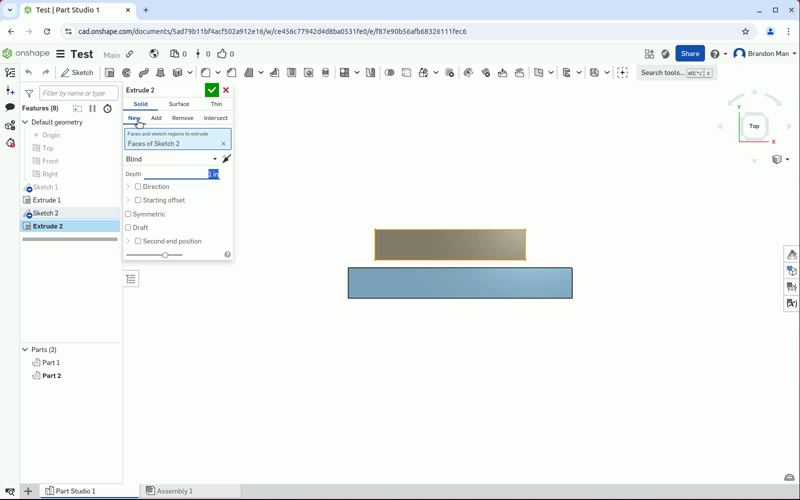
key(enter)
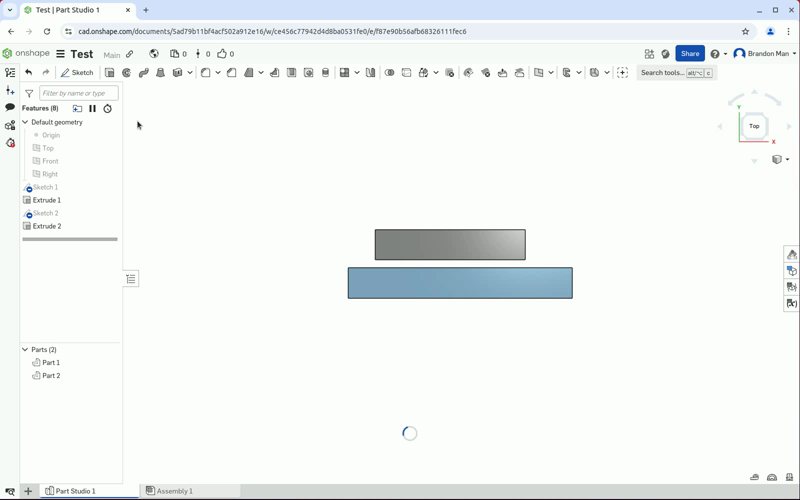
key(shift+h)
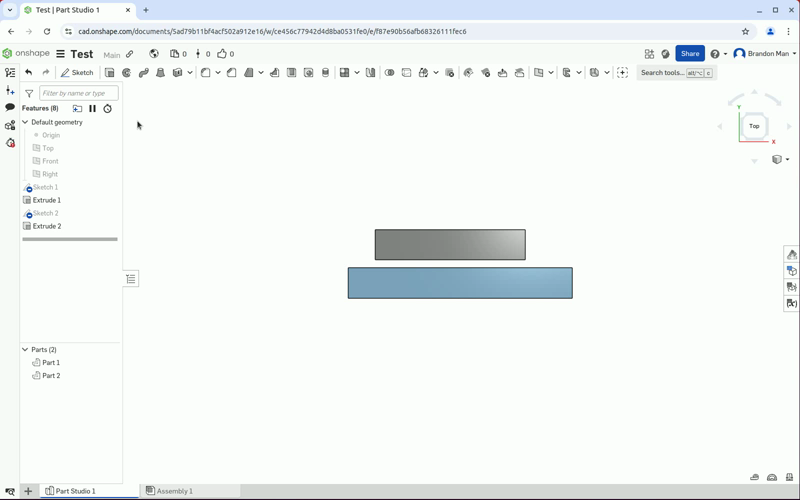
key(shift+h)
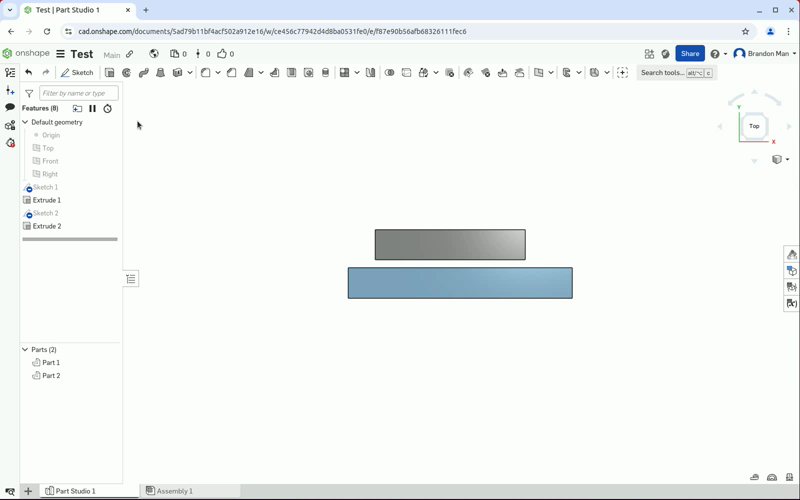
key(shift+7)
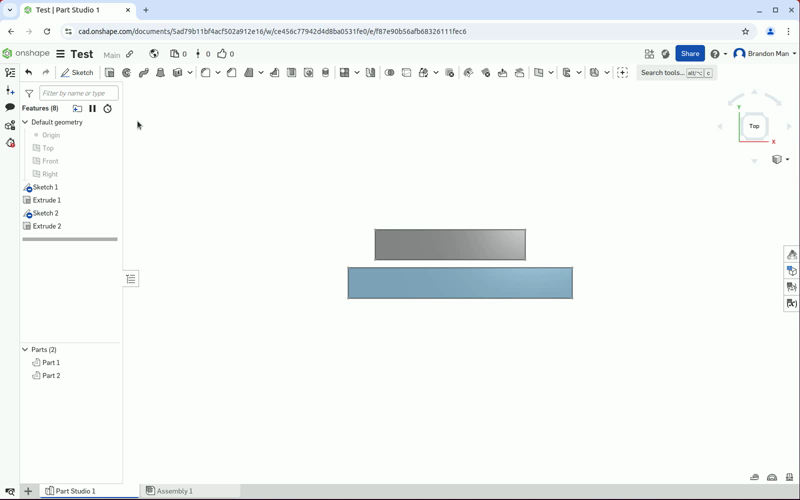
key(up, 3)
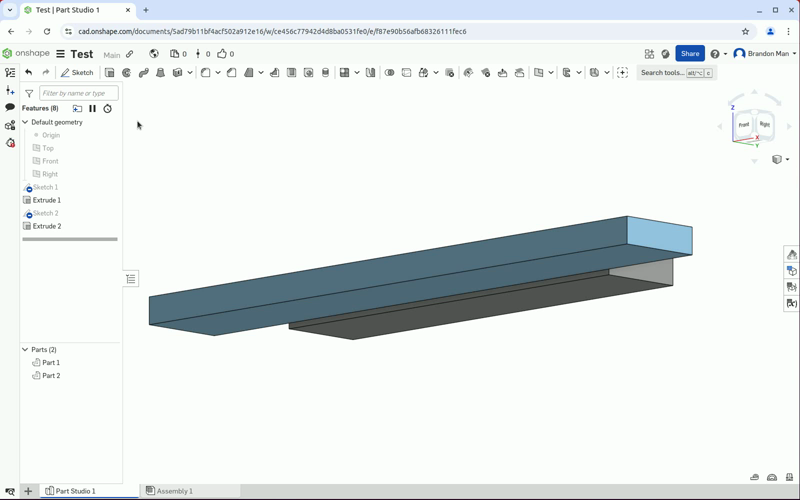
key(left, 3)
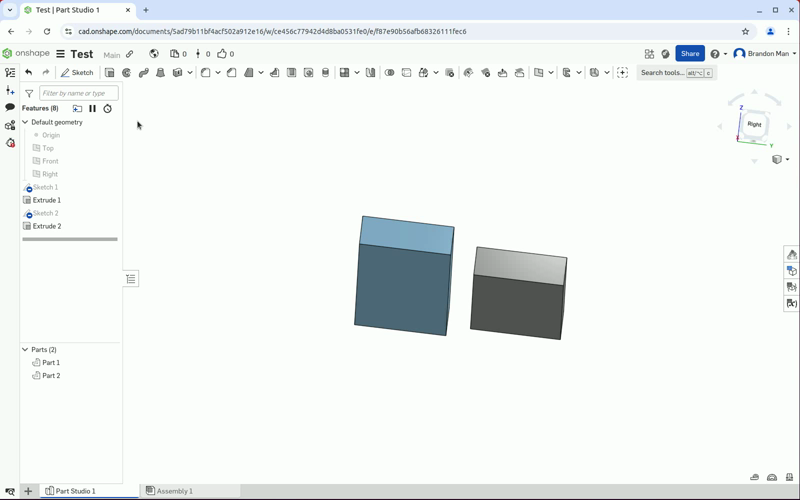
key(right, 3)
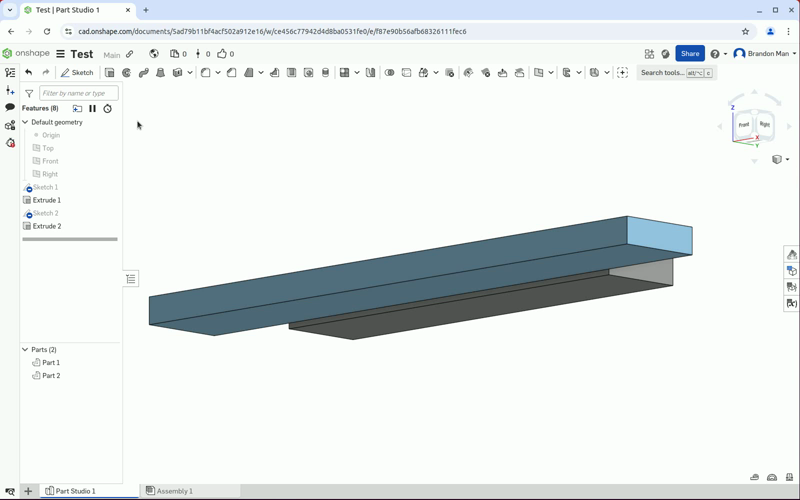
key(down, 3)
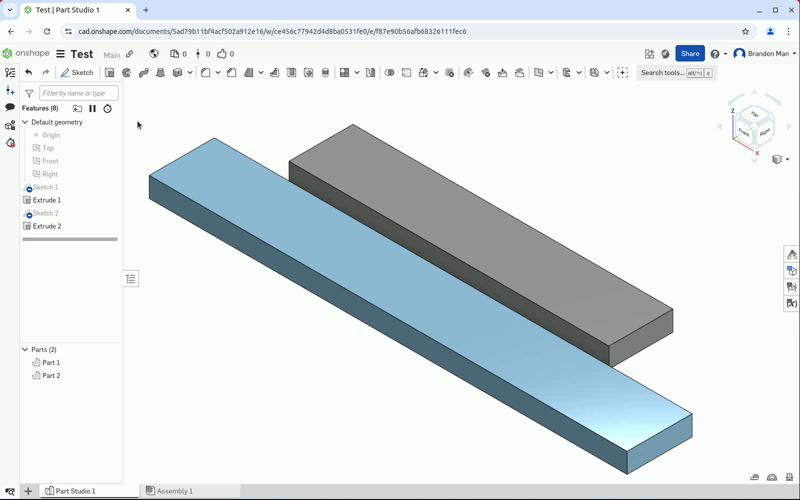
mouse_move(73, 189)
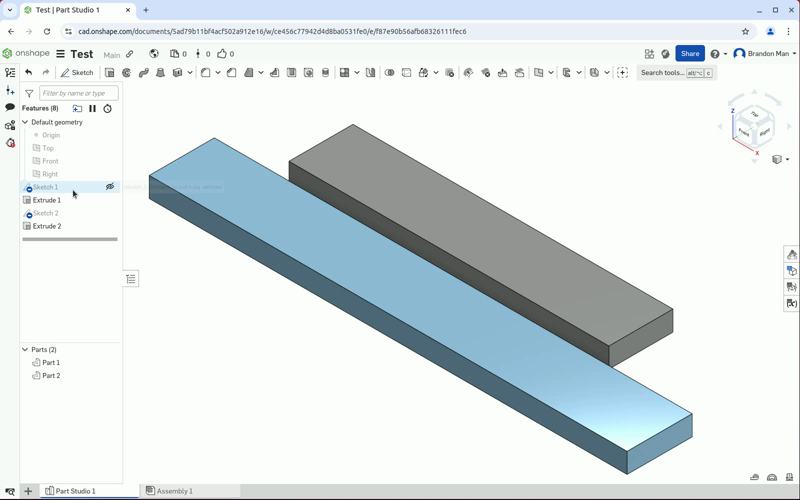
click(73, 189)